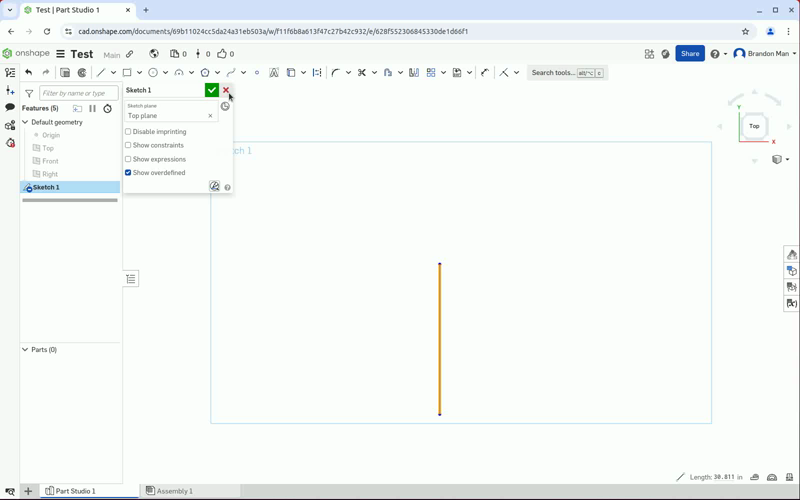
key(shift+h)
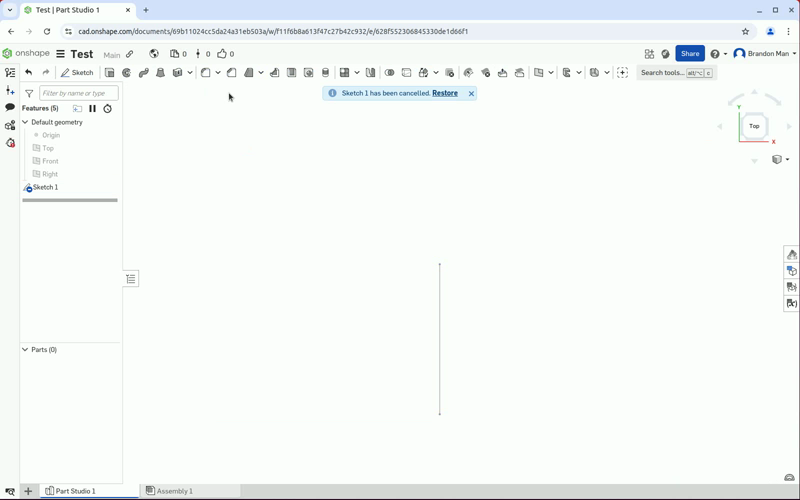
key(shift+s)
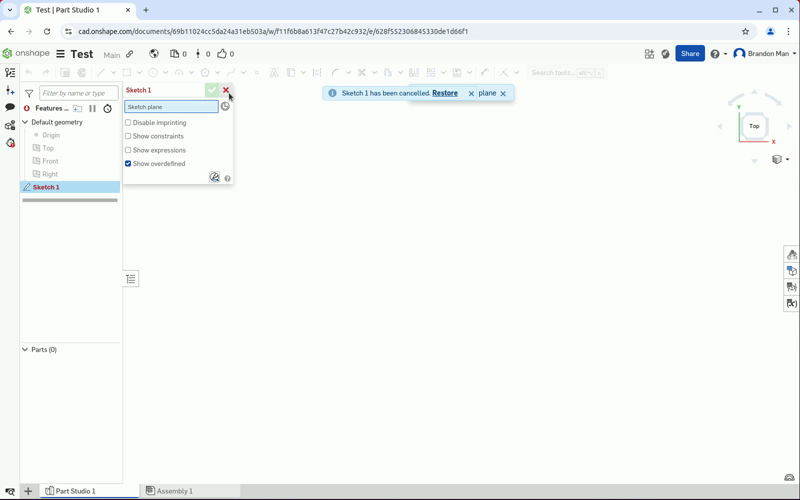
mouse_move(73, 150)
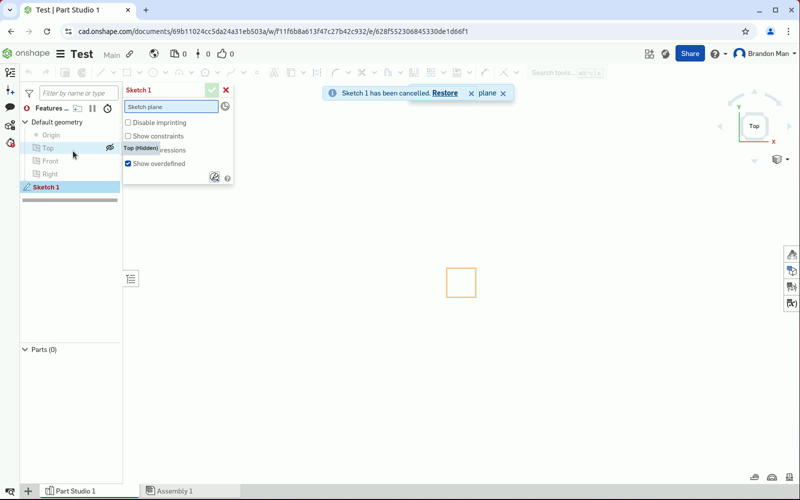
click(73, 150)
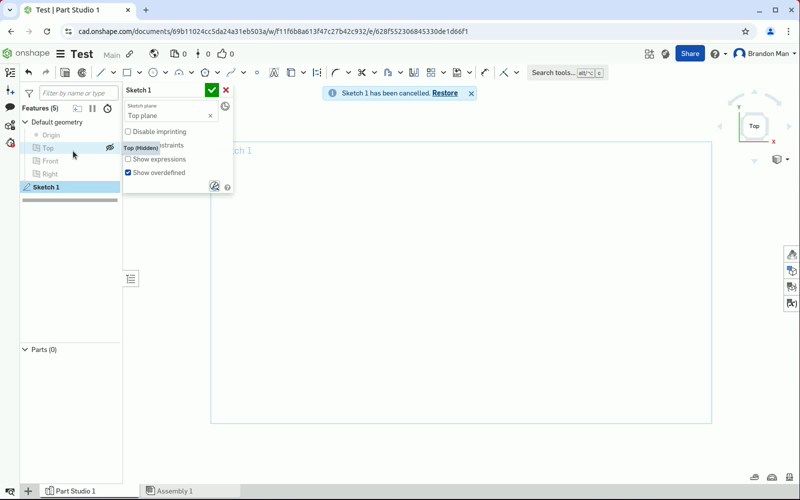
mouse_move(73, 352)
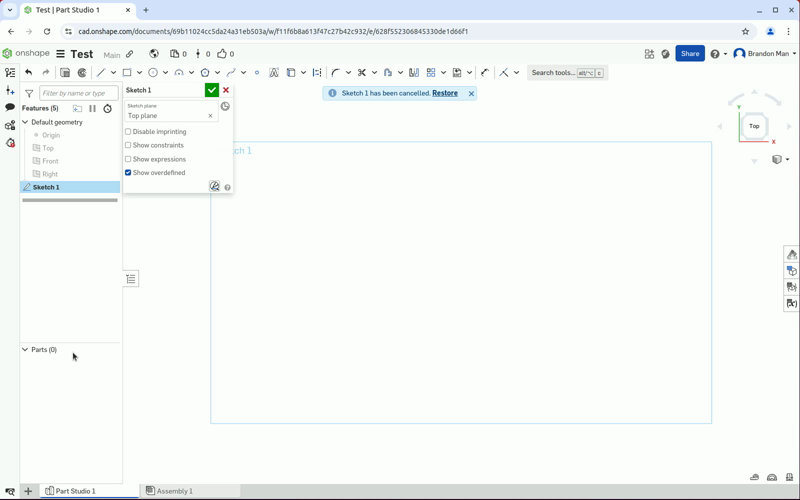
key(y)
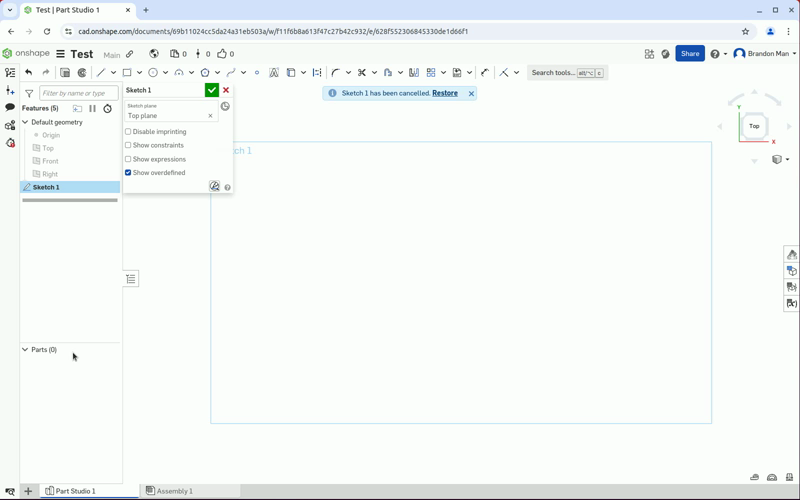
key(c)
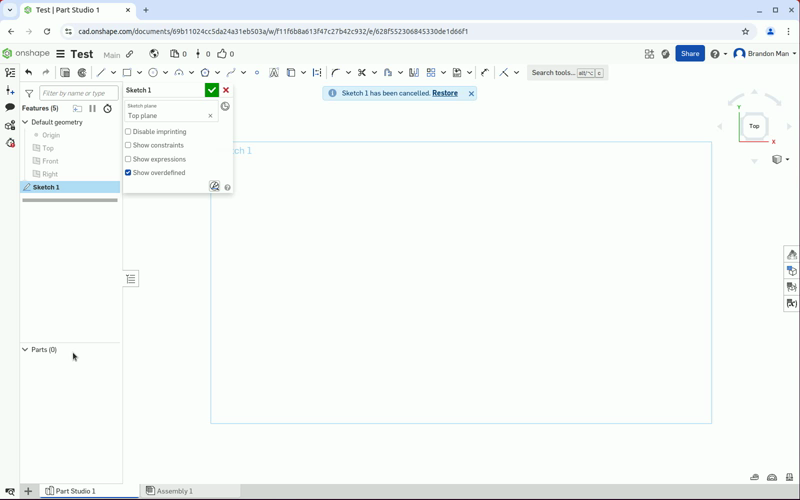
key_down(shift)
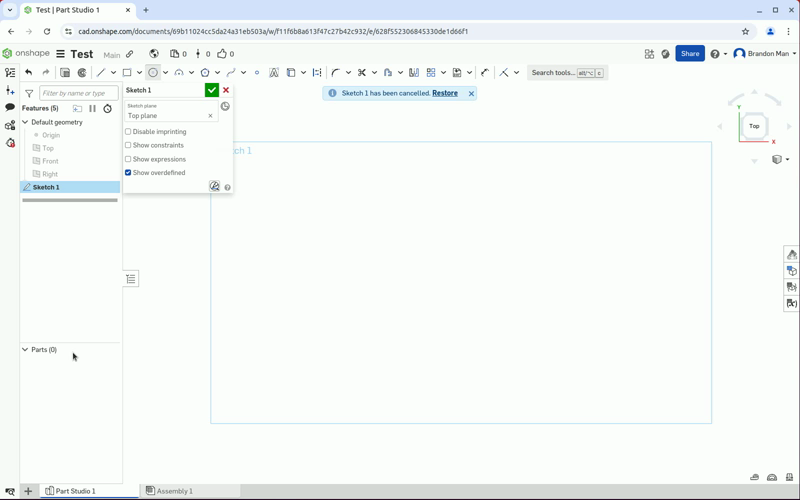
mouse_move(461, 282)
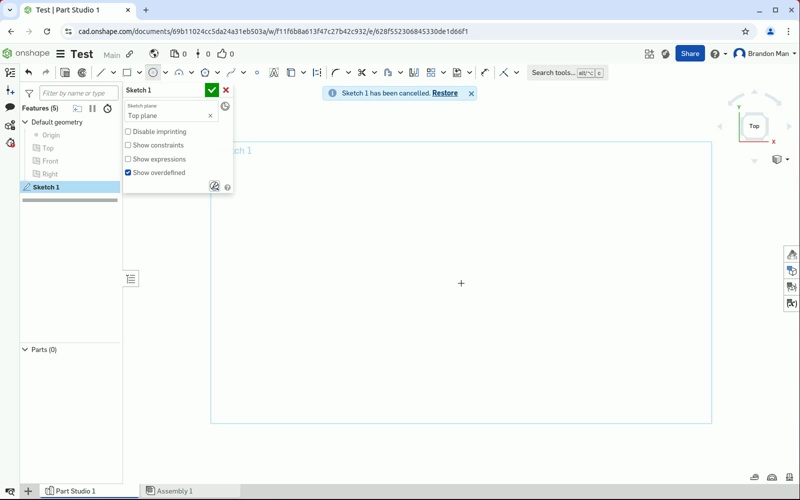
click(461, 282)
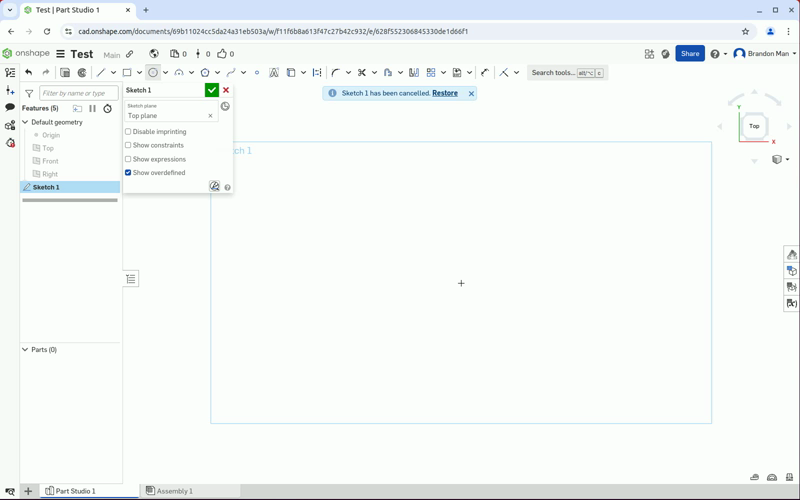
key_up(shift)
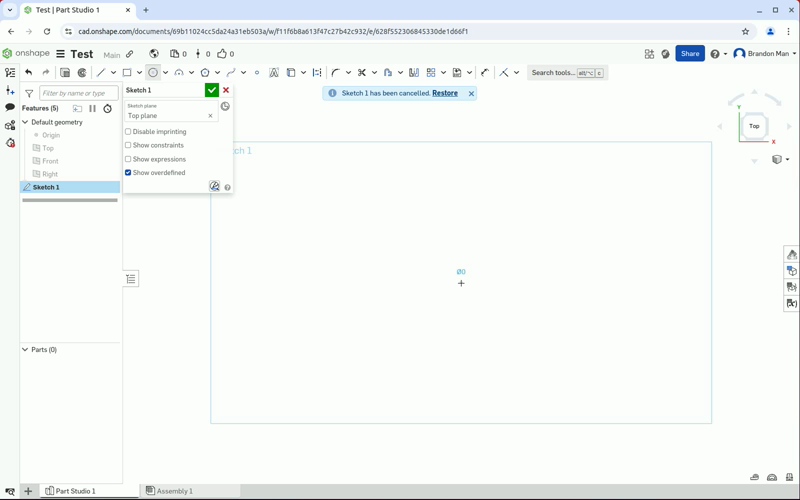
mouse_move(534, 282)
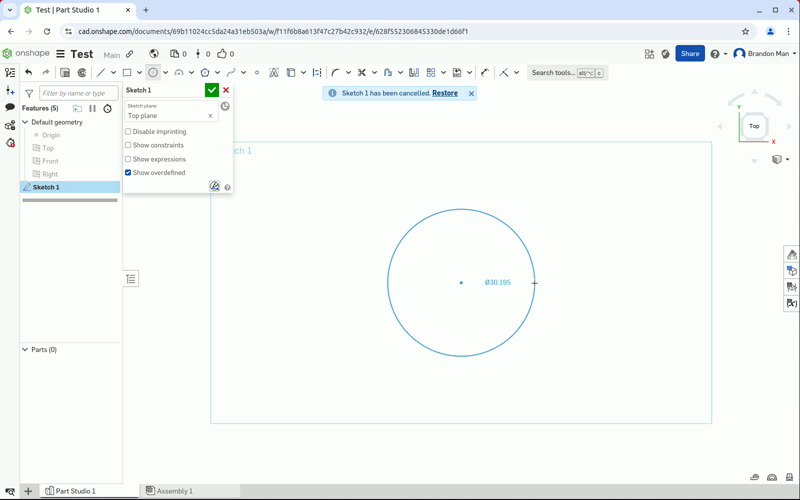
click(534, 282)
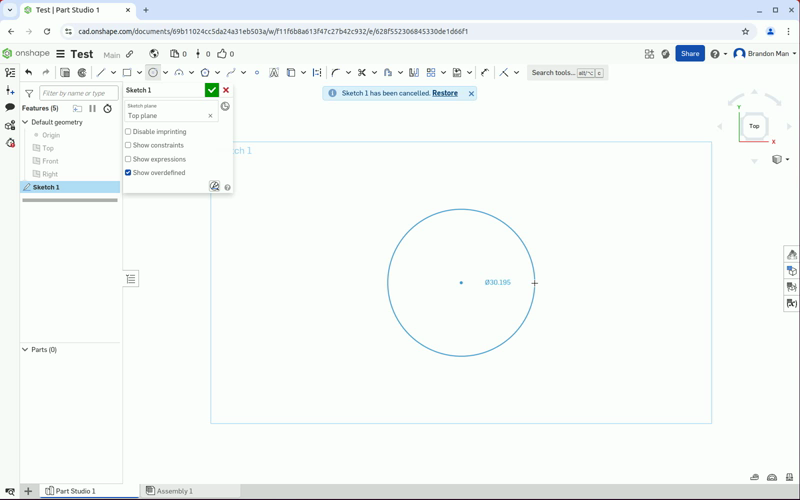
key(esc)
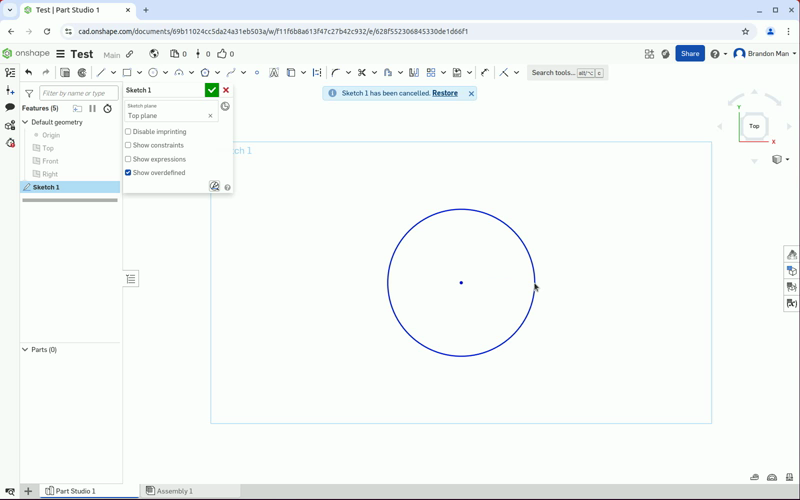
mouse_move(422, 309)
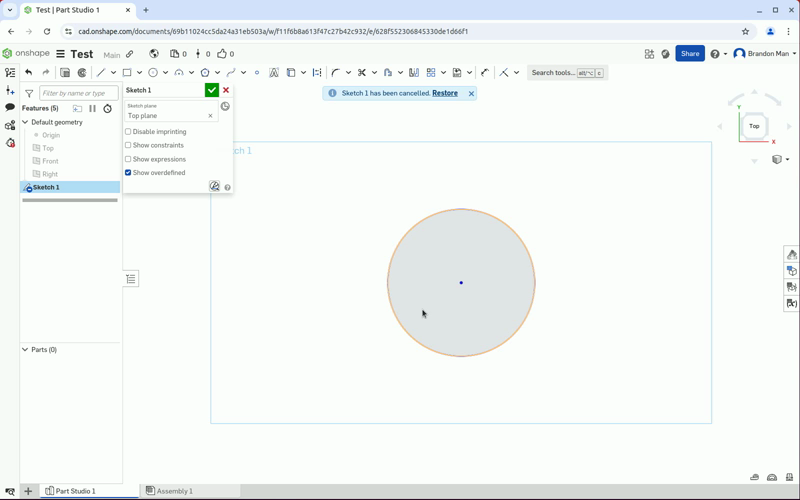
click(422, 309)
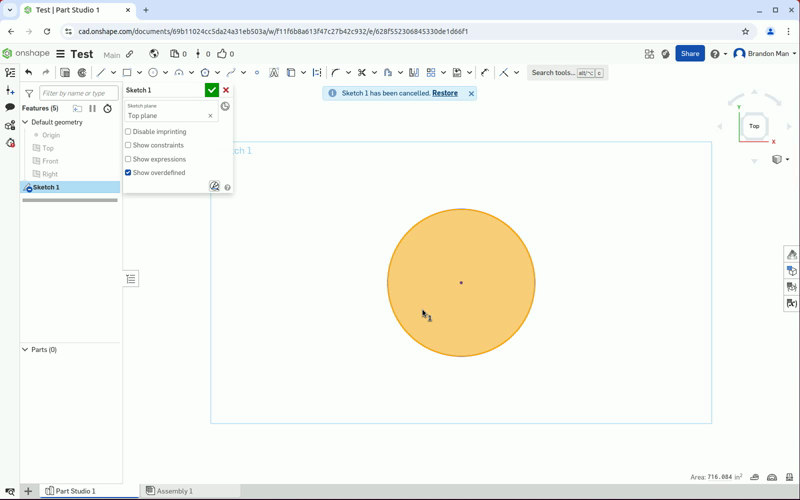
mouse_move(73, 352)
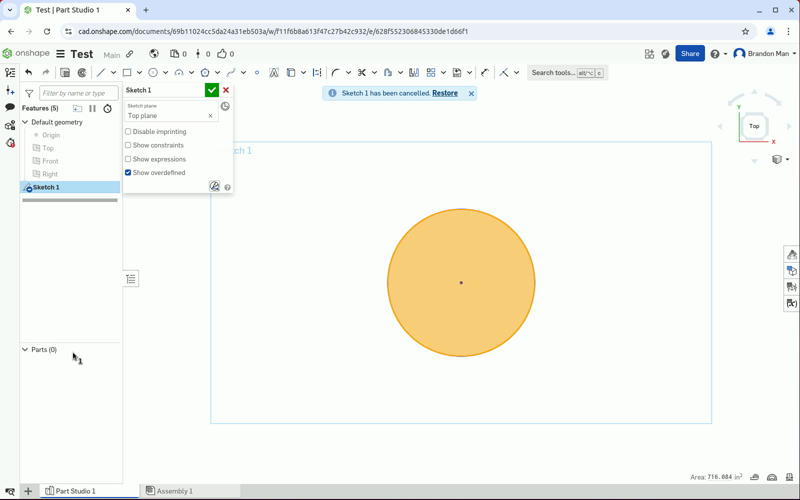
key(shift+y)
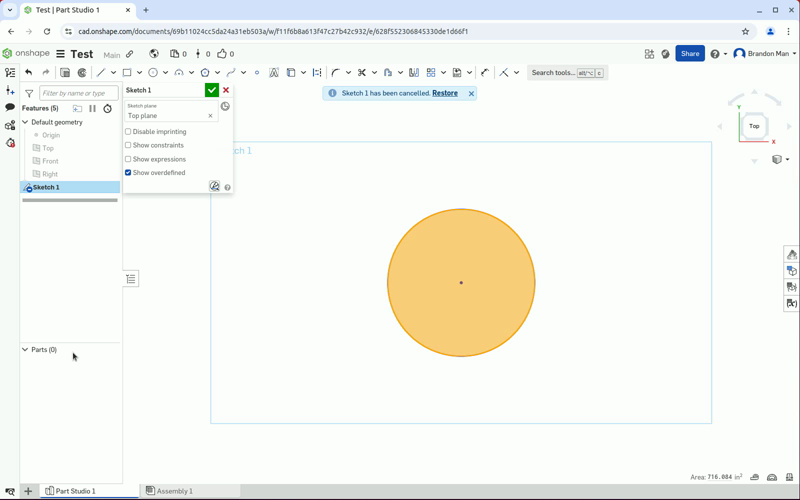
key(shift+e)
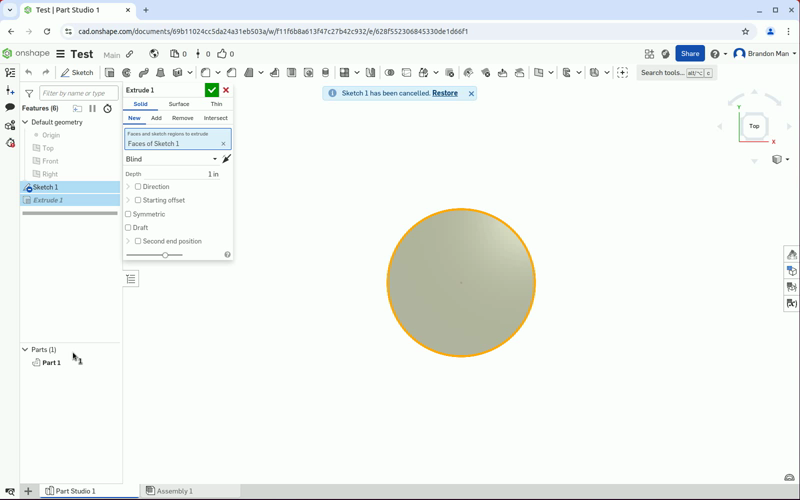
mouse_move(143, 106)
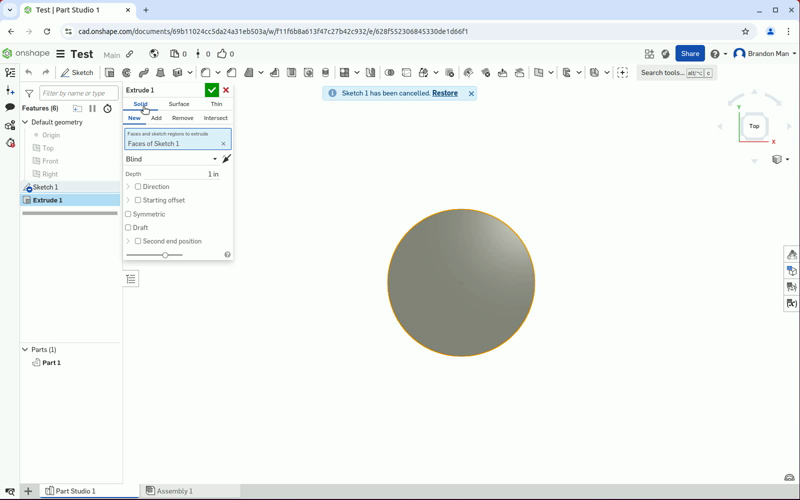
click(143, 106)
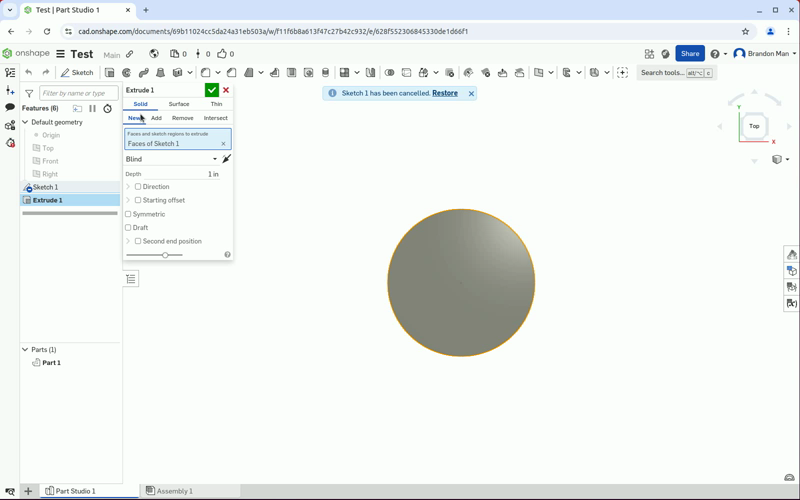
mouse_move(137, 120)
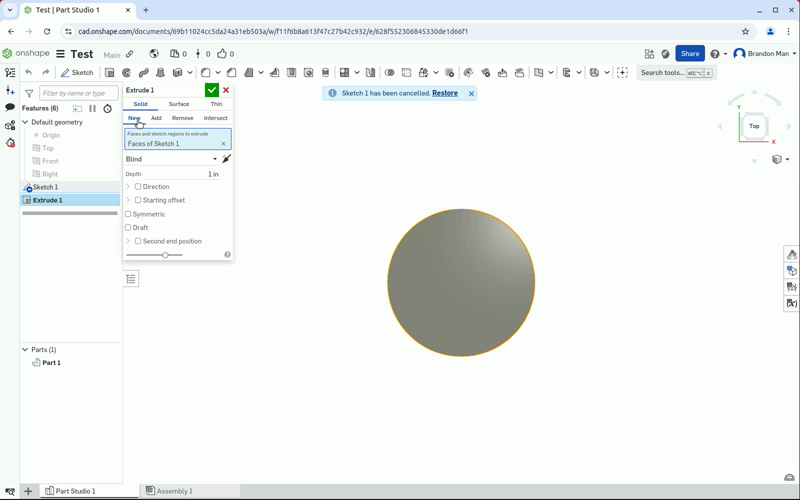
click(137, 120)
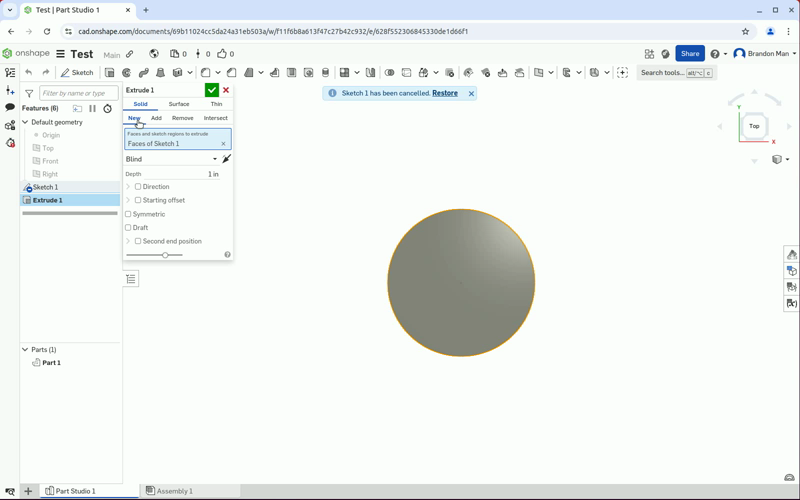
key(tab, 4)
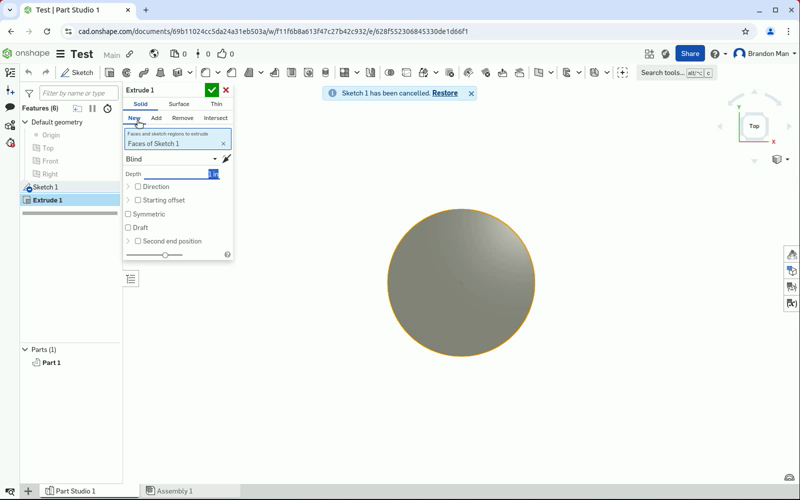
text(2.166)
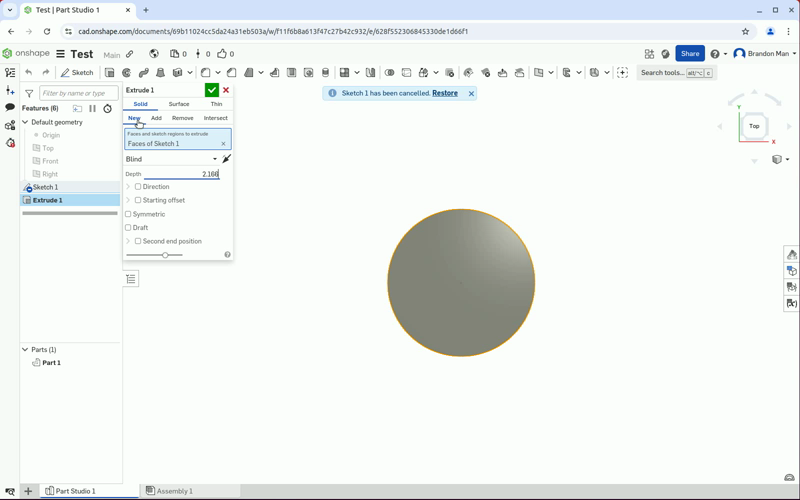
key(enter)
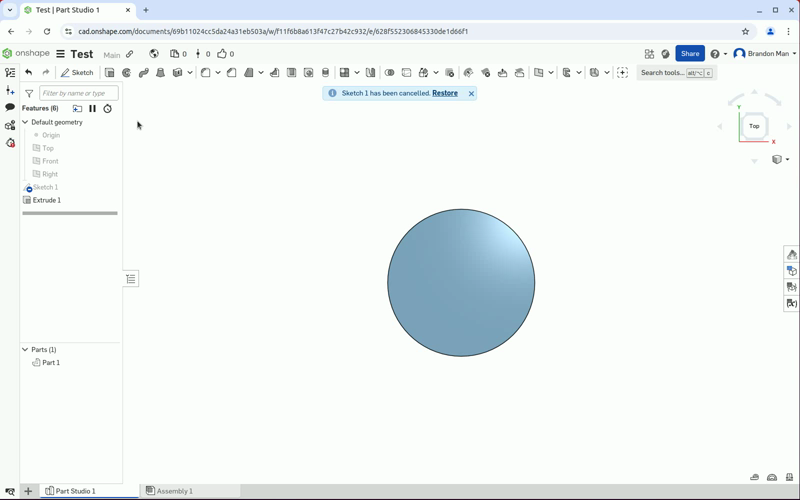
key(shift+h)
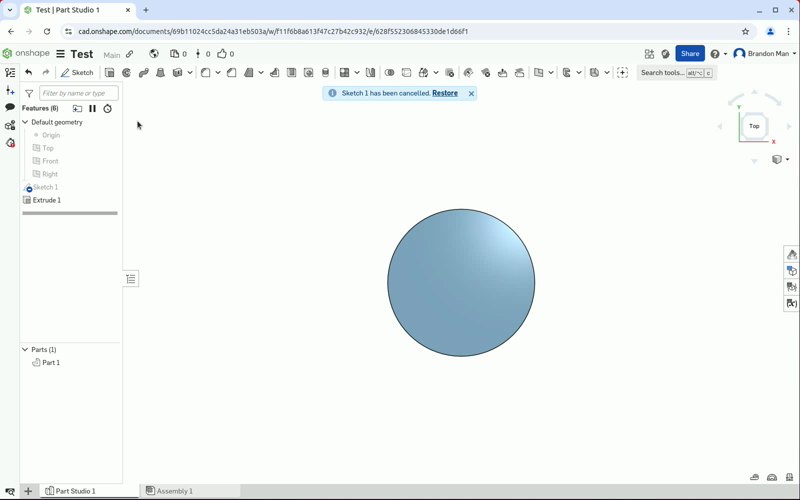
key(shift+h)
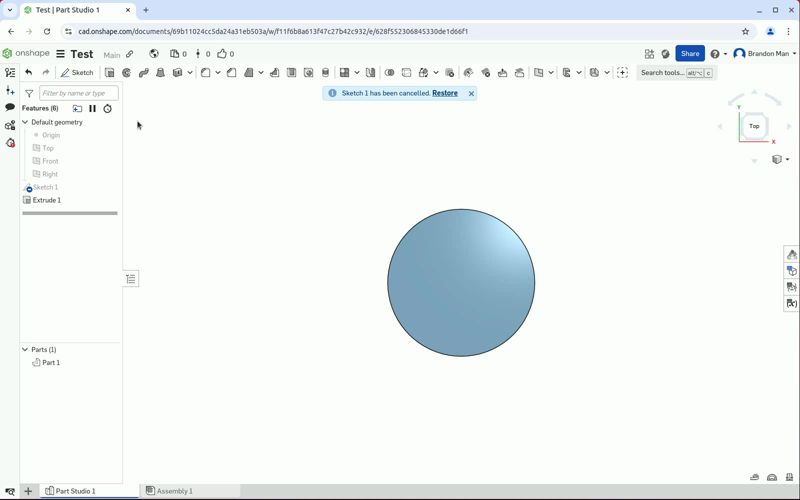
mouse_move(73, 189)
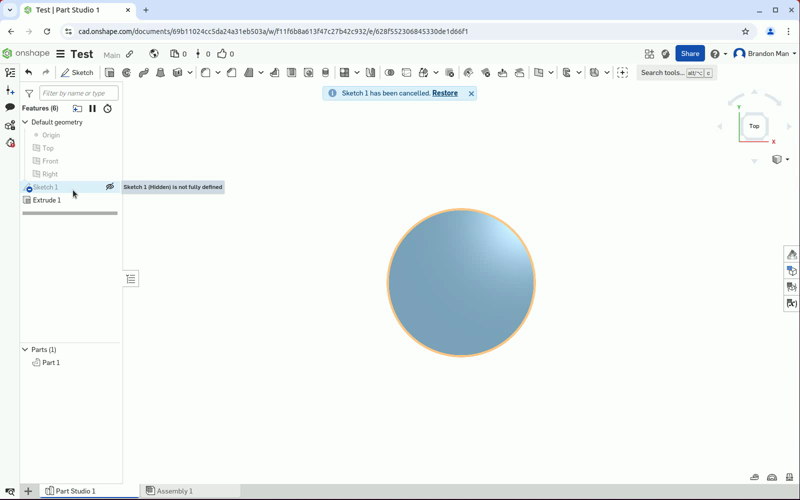
click(73, 189)
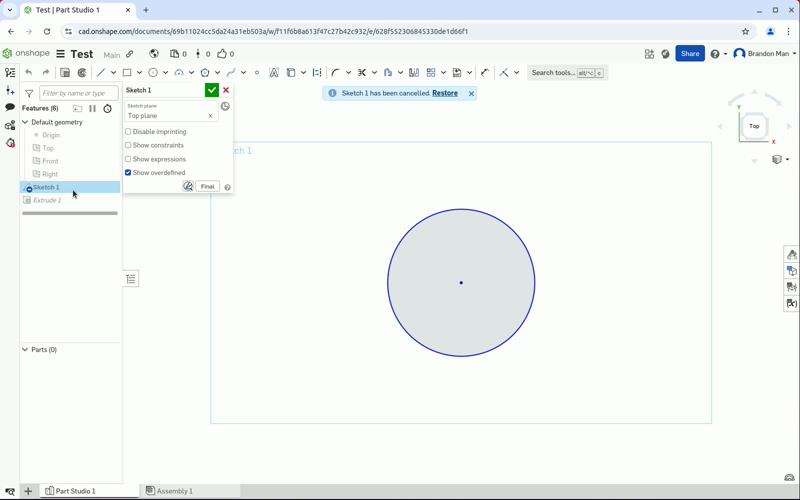
mouse_move(229, 92)
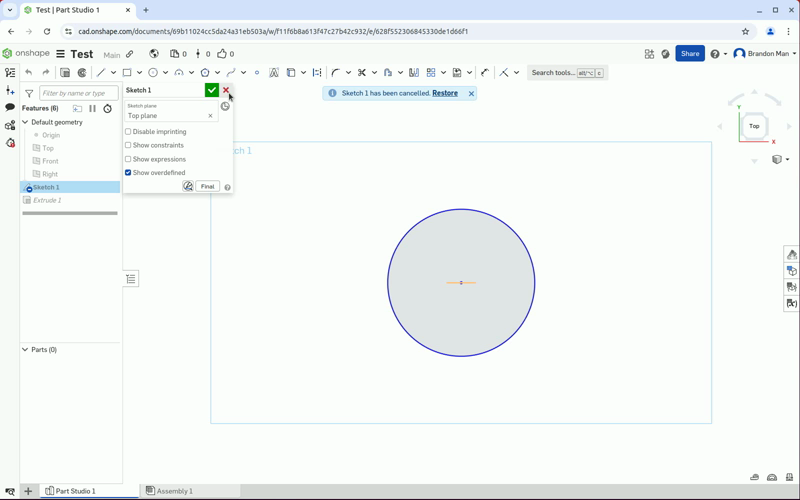
click(229, 92)
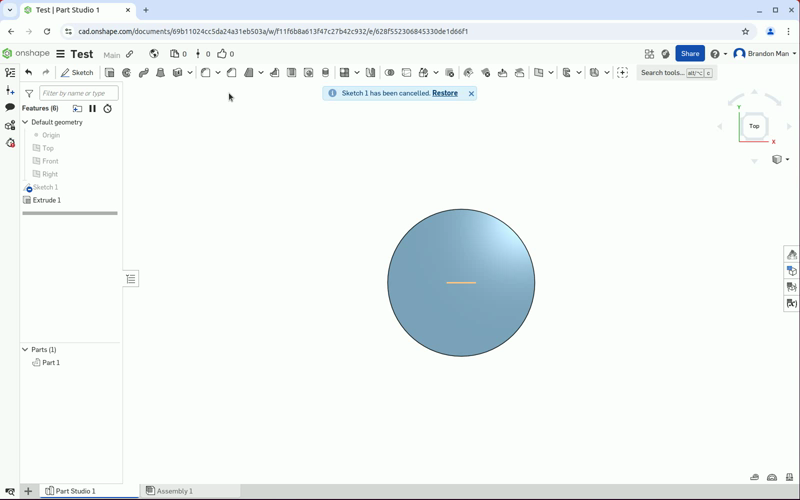
mouse_move(541, 75)
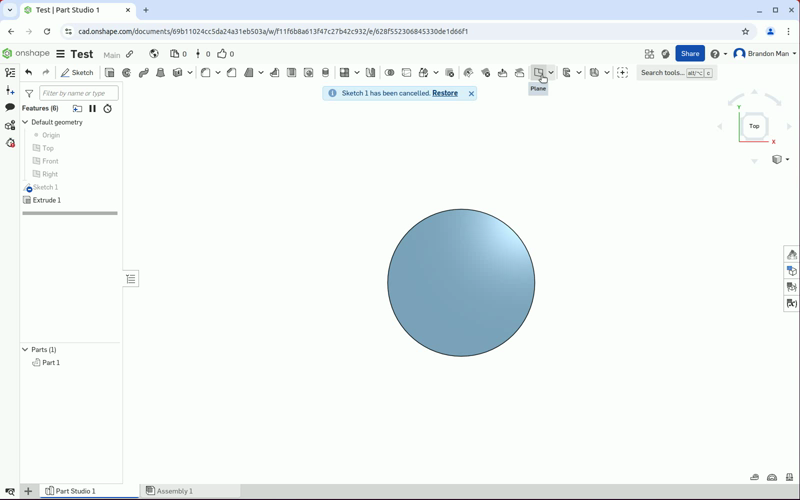
click(541, 75)
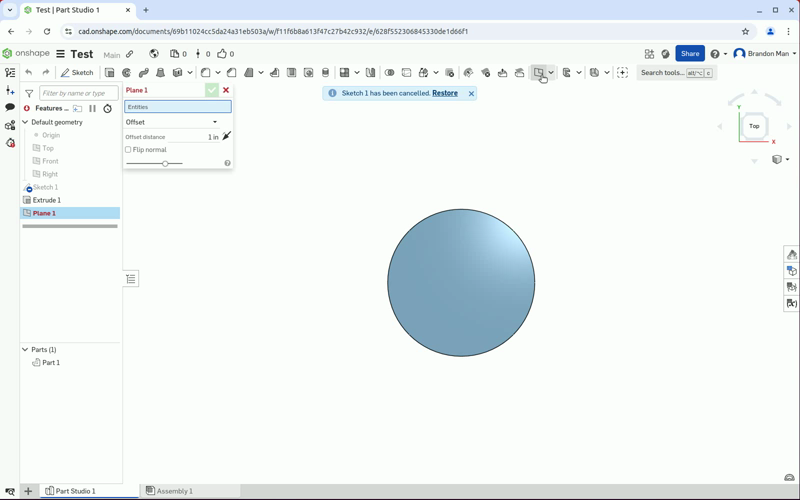
mouse_move(73, 150)
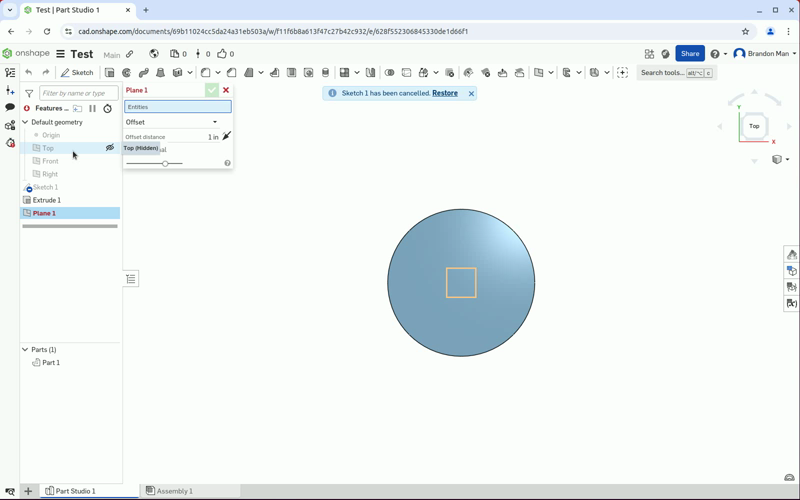
click(73, 150)
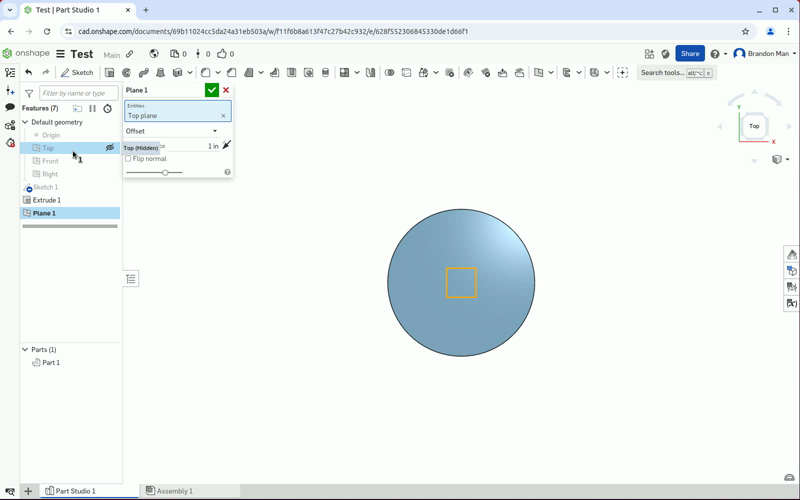
key(tab, 2)
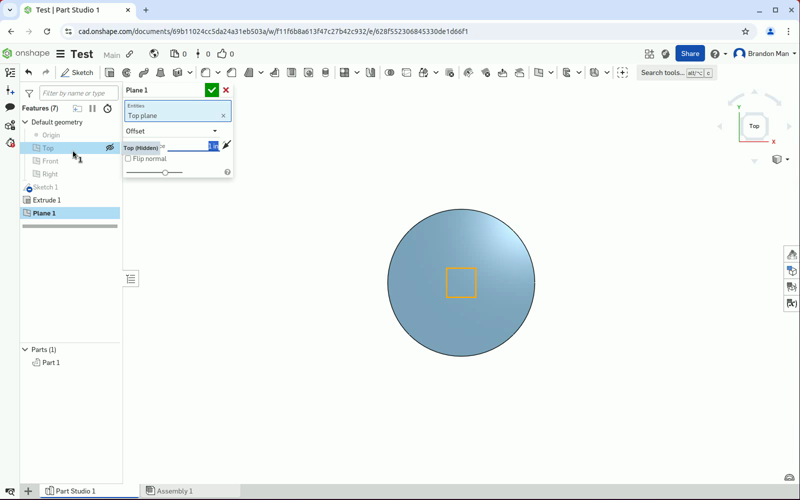
text(2.157)
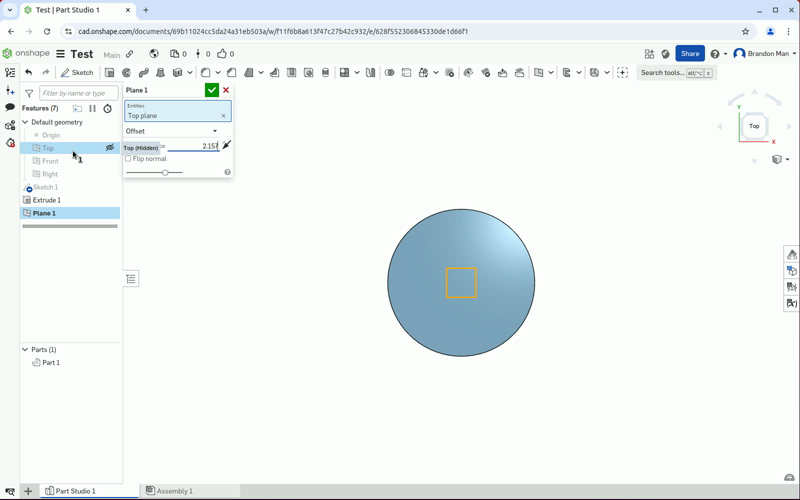
key(enter, 2)
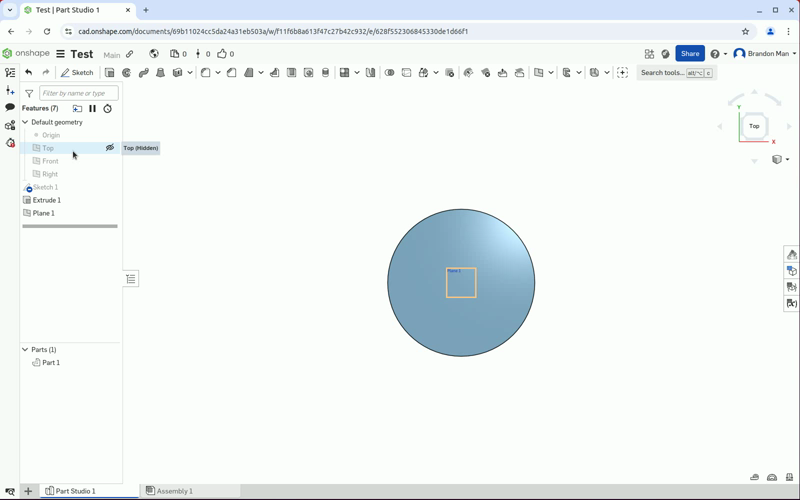
key(shift+s)
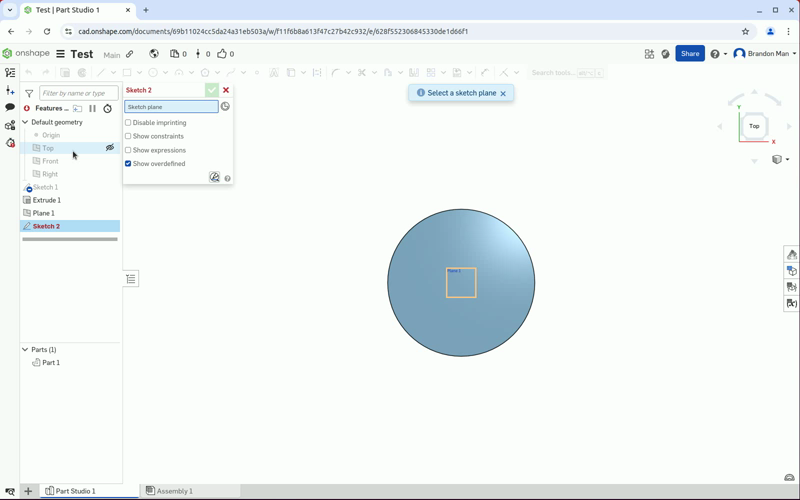
mouse_move(73, 215)
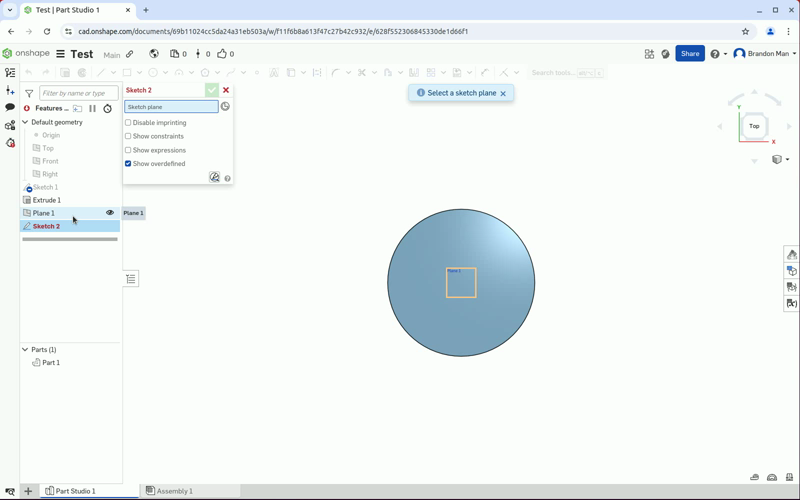
click(73, 215)
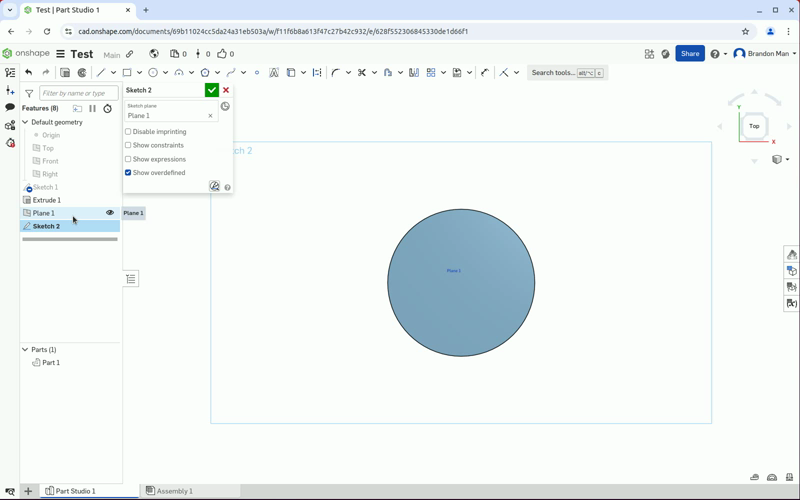
mouse_move(73, 352)
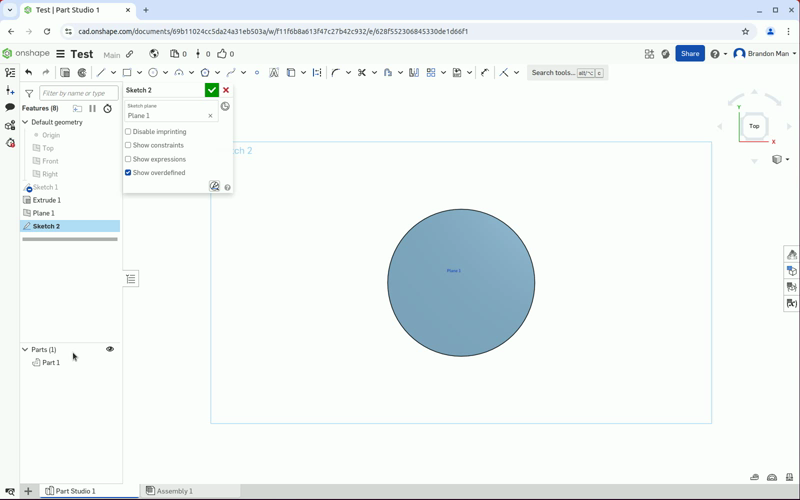
key(y)
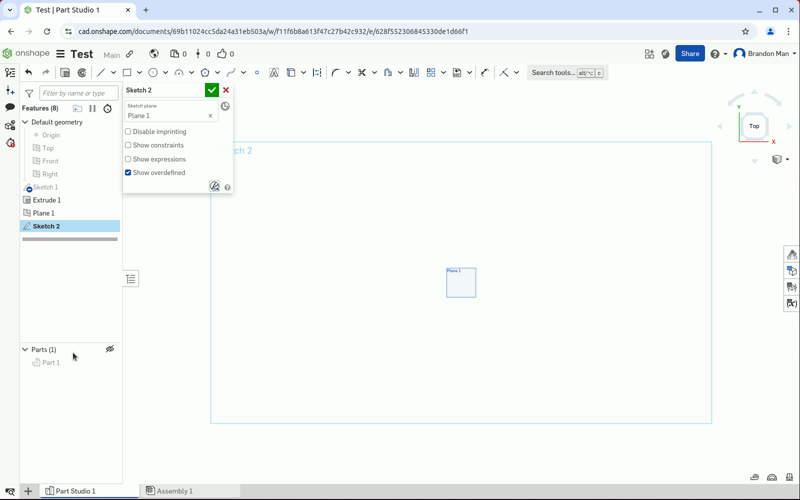
key(c)
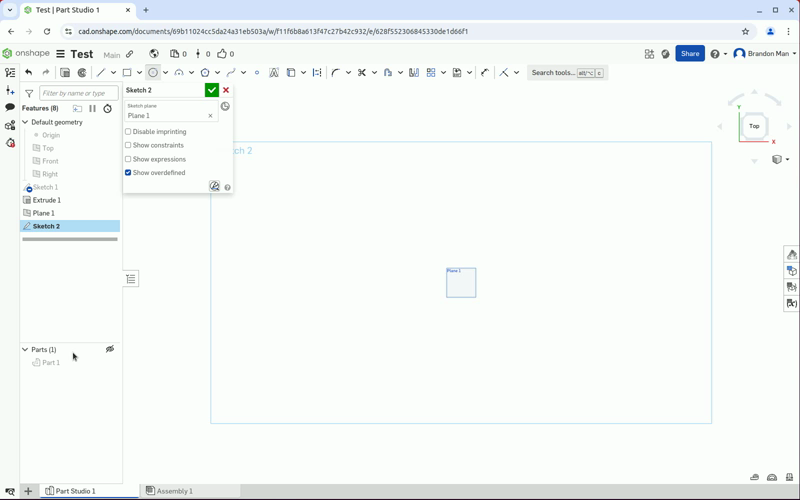
key_down(shift)
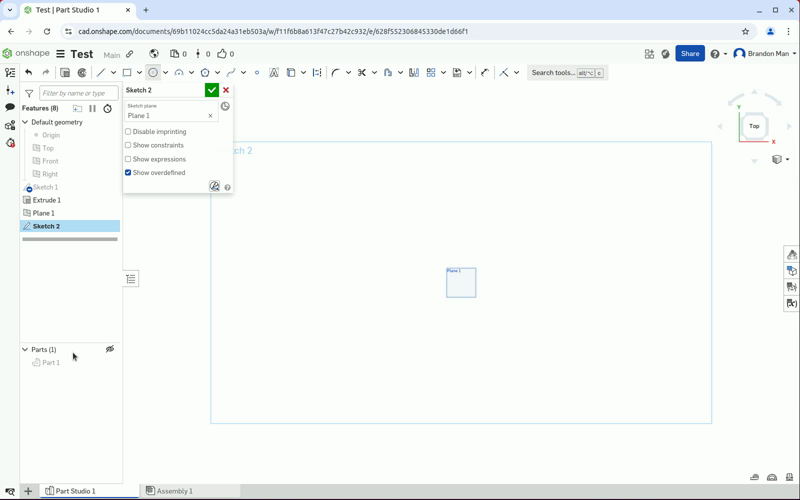
mouse_move(461, 282)
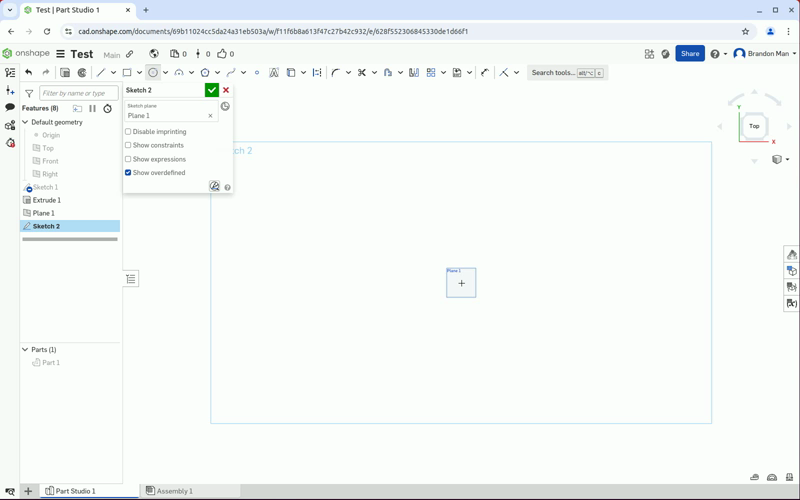
click(461, 282)
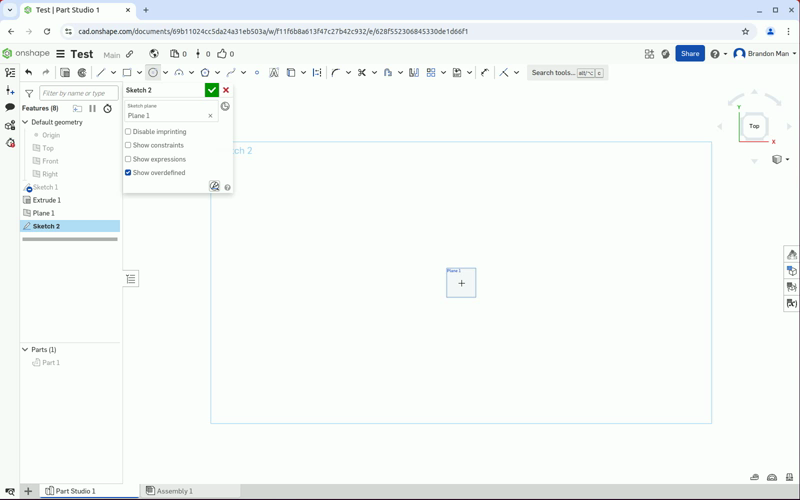
key_up(shift)
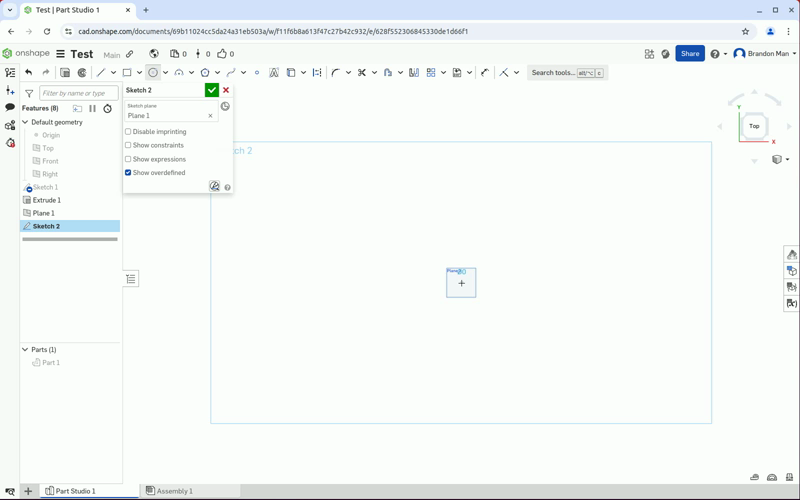
mouse_move(480, 282)
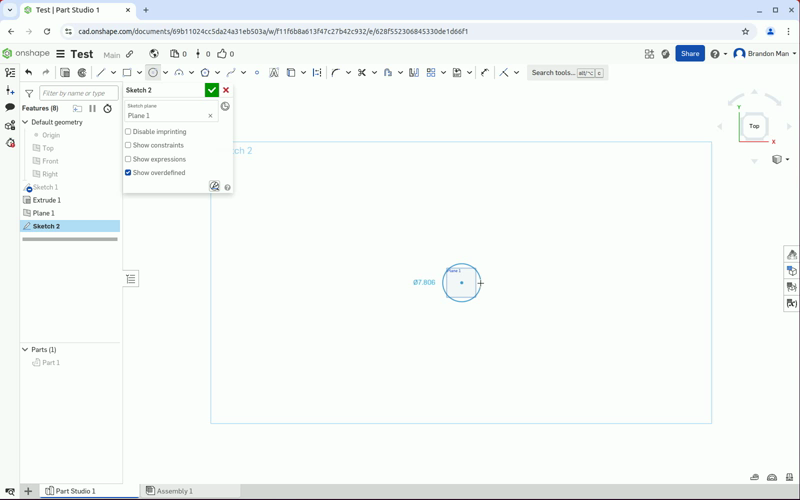
click(480, 282)
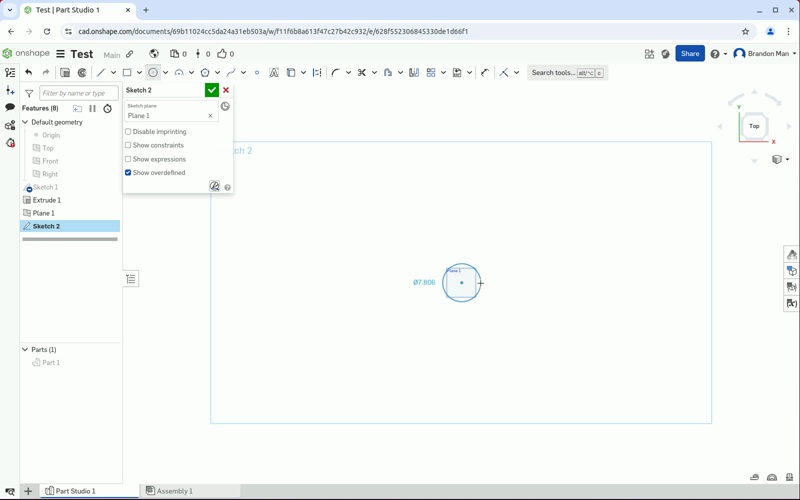
key(esc)
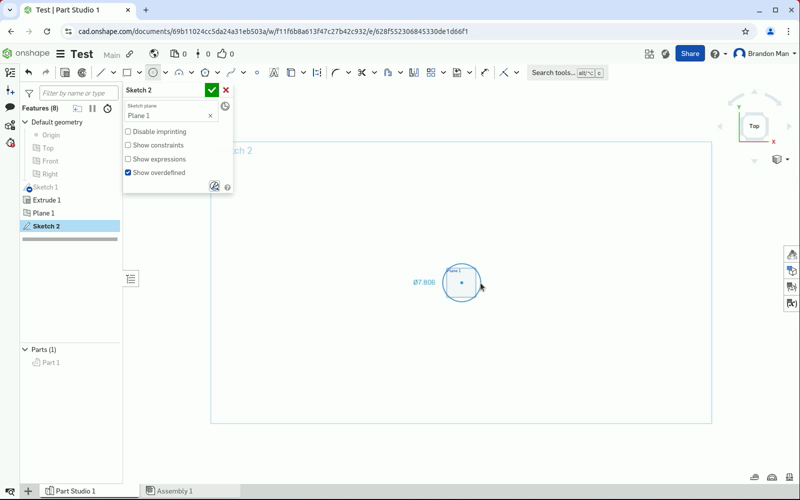
mouse_move(453, 284)
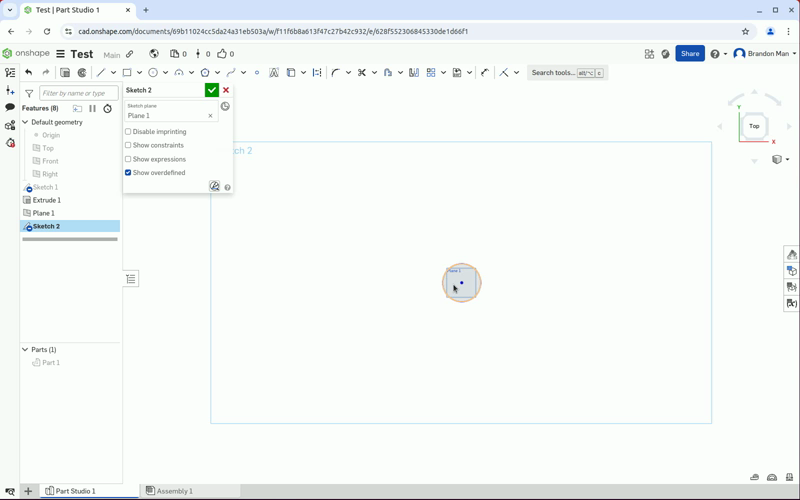
scroll(6)
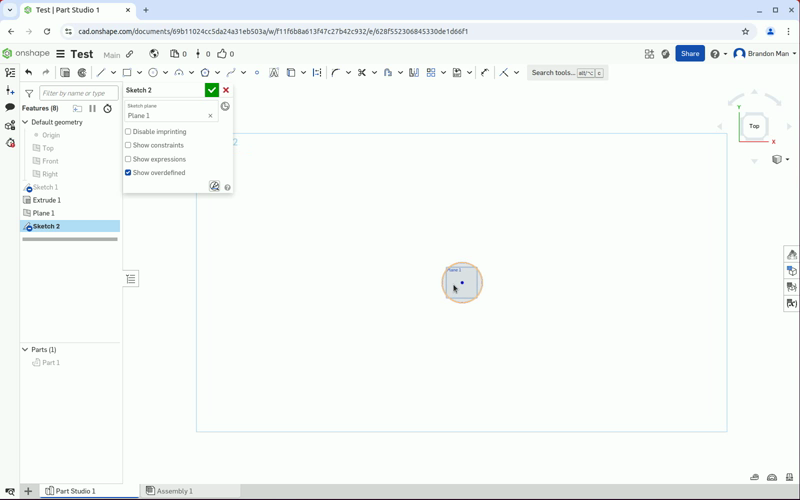
scroll(6)
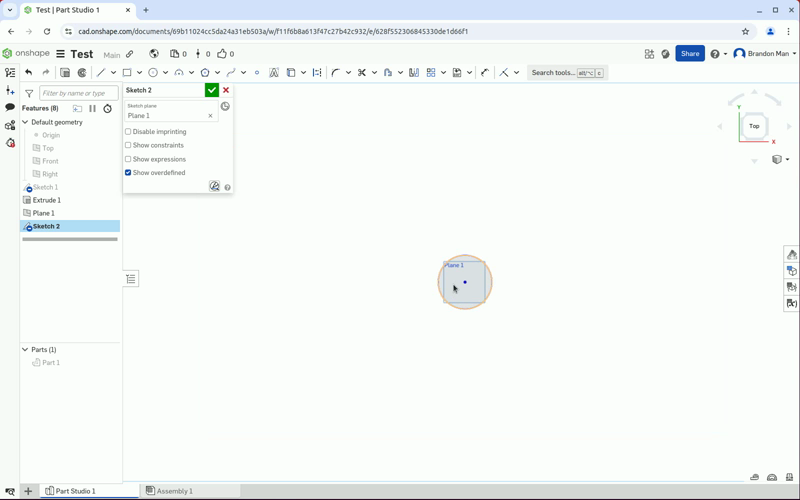
scroll(6)
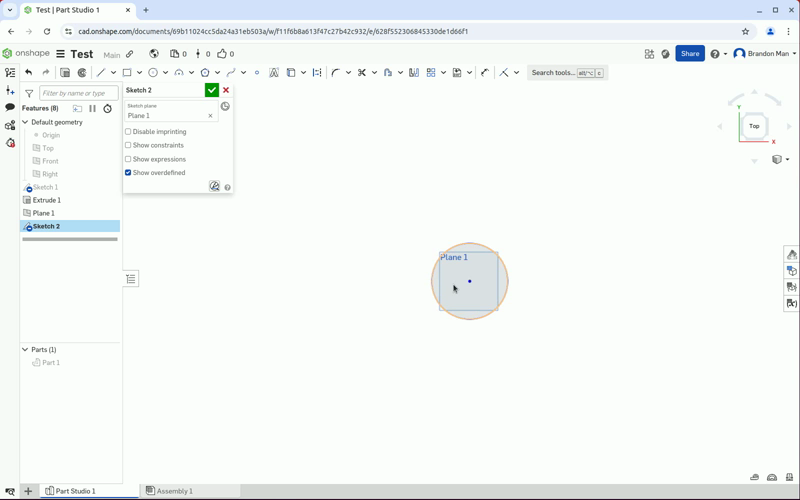
scroll(6)
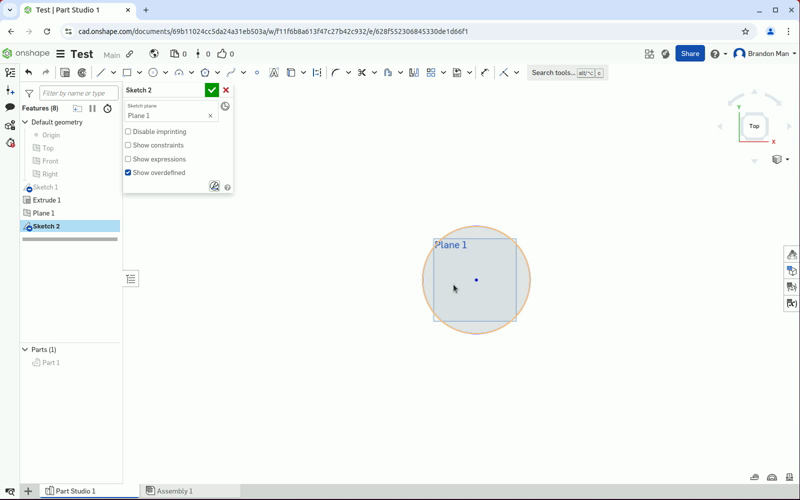
scroll(6)
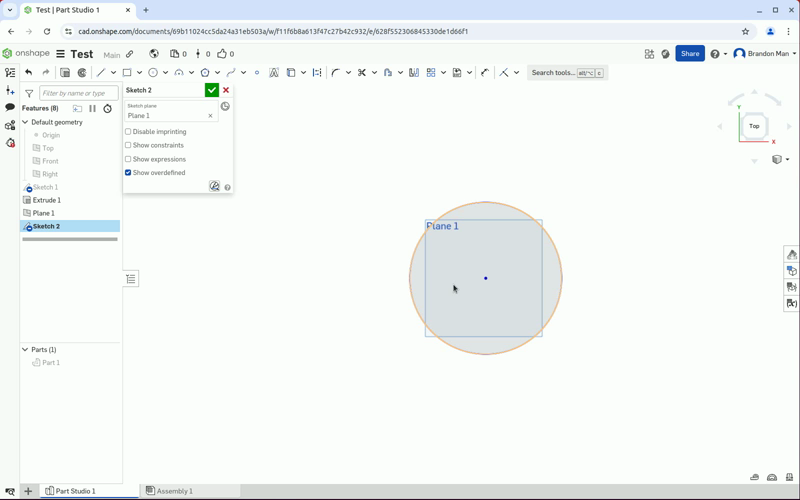
scroll(6)
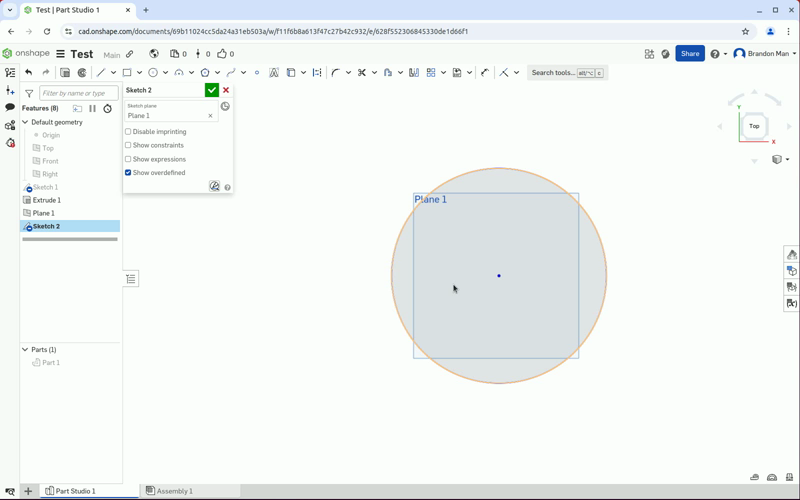
scroll(6)
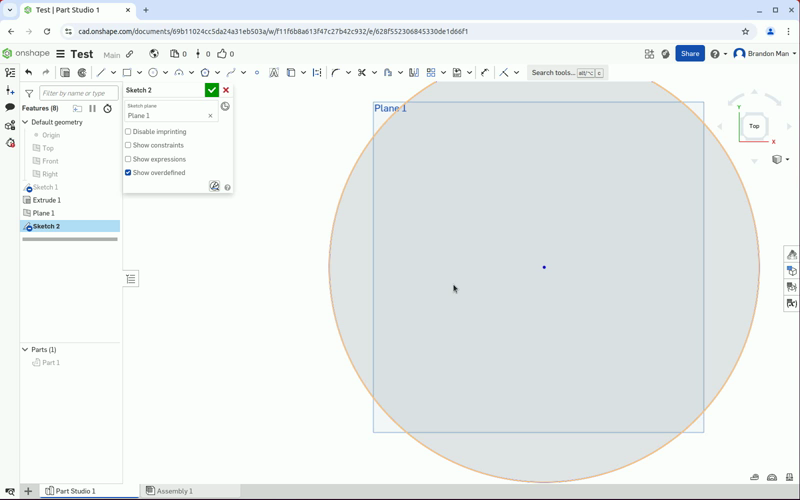
click(453, 284)
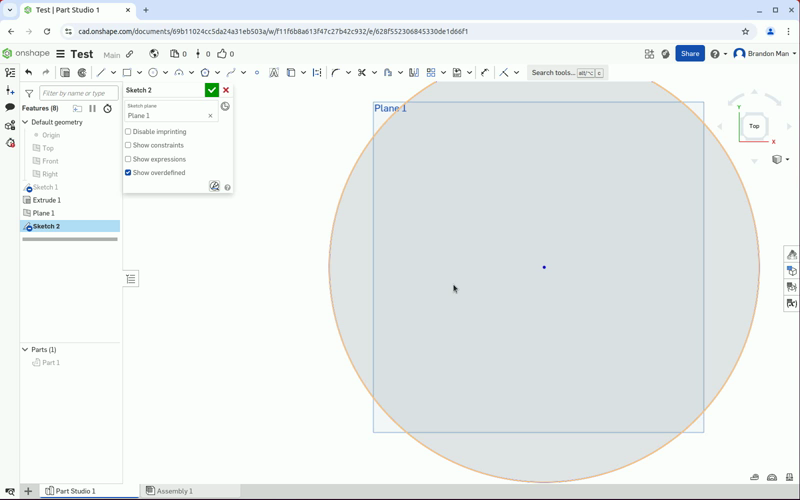
scroll(-6)
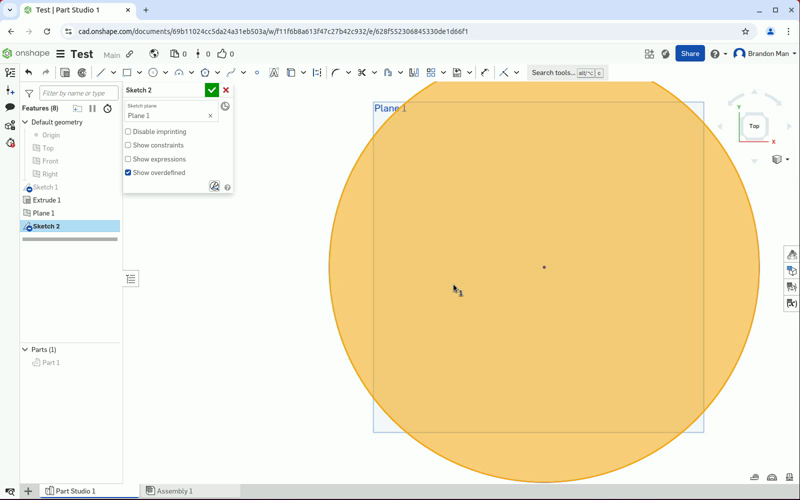
scroll(-6)
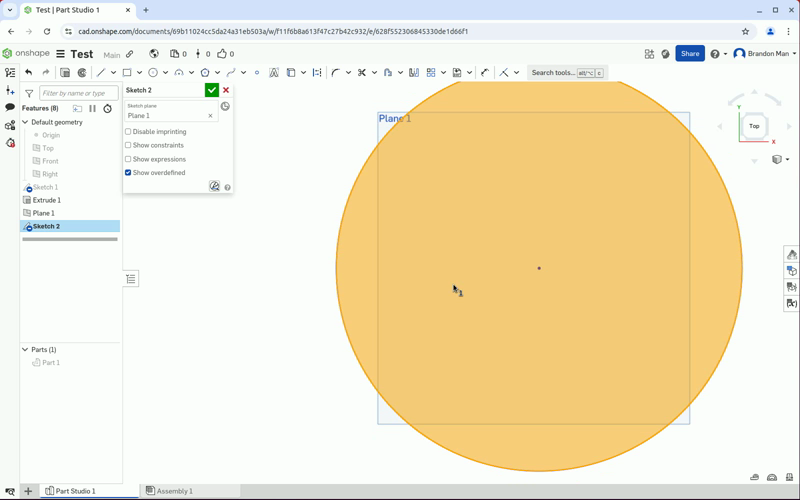
scroll(-6)
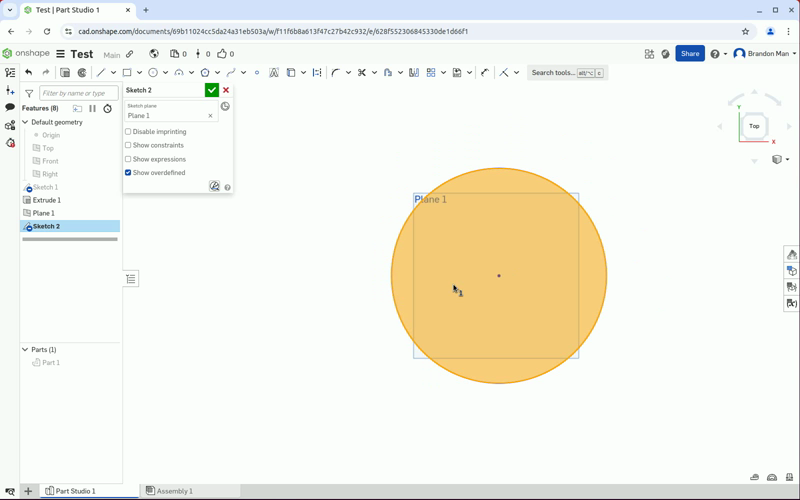
scroll(-6)
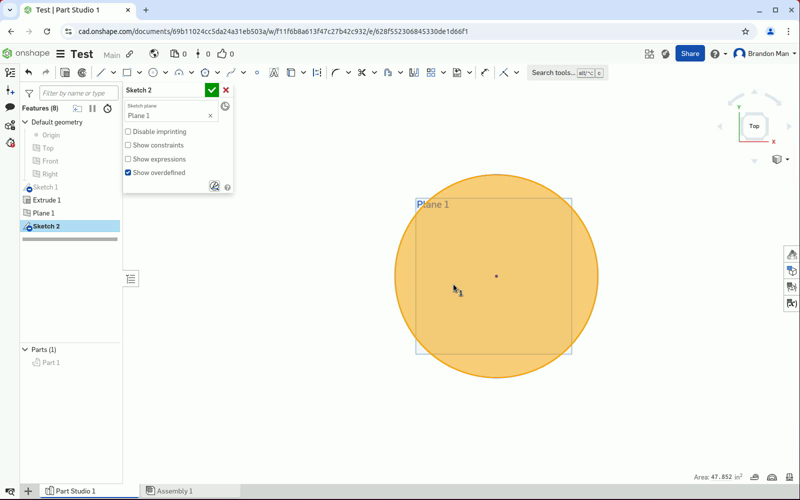
scroll(-6)
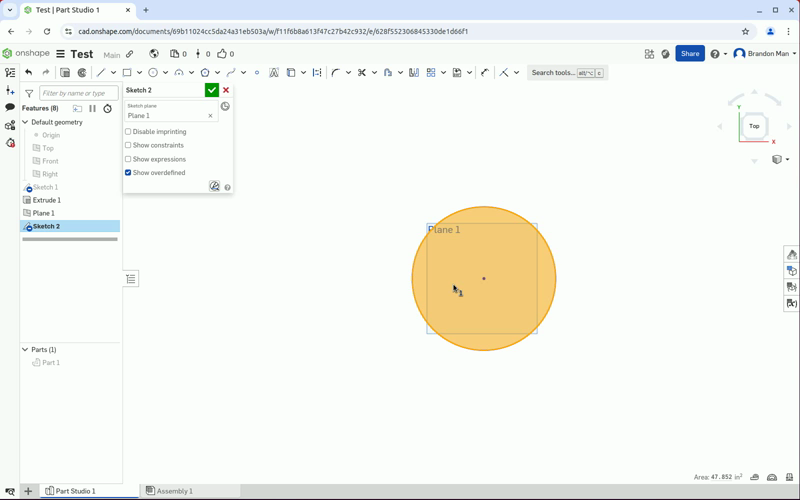
scroll(-6)
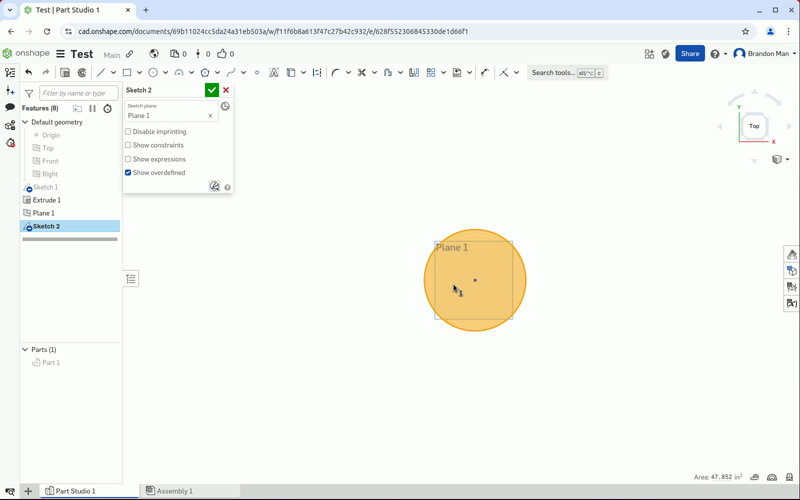
scroll(-6)
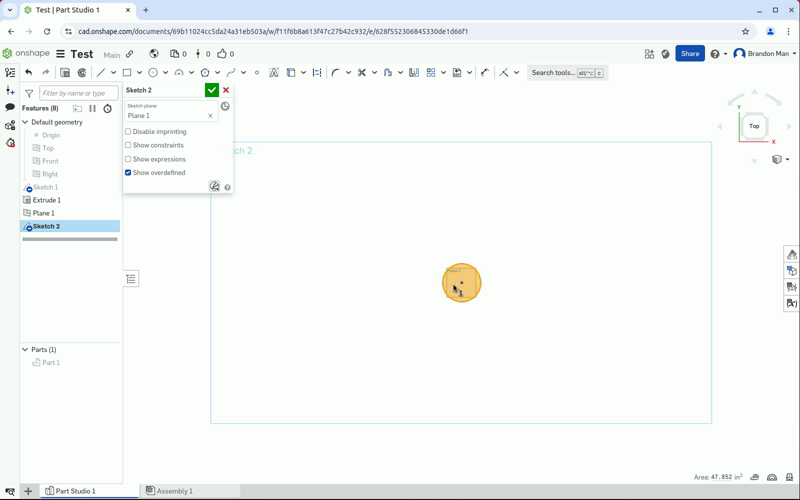
mouse_move(73, 352)
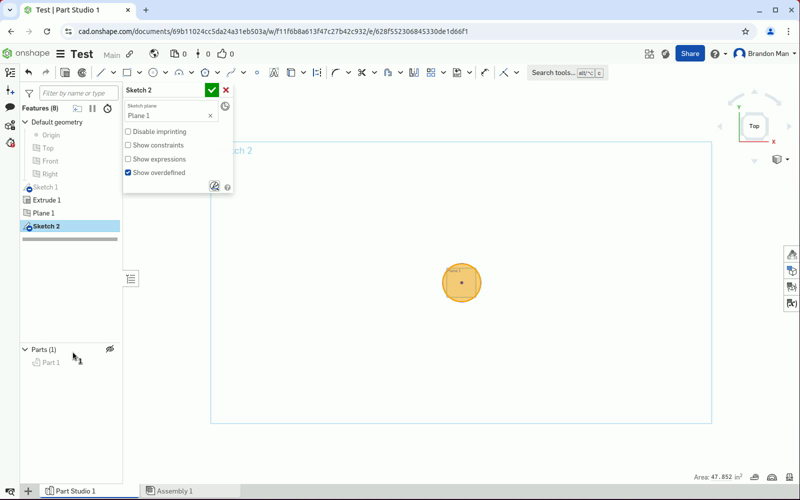
key(shift+y)
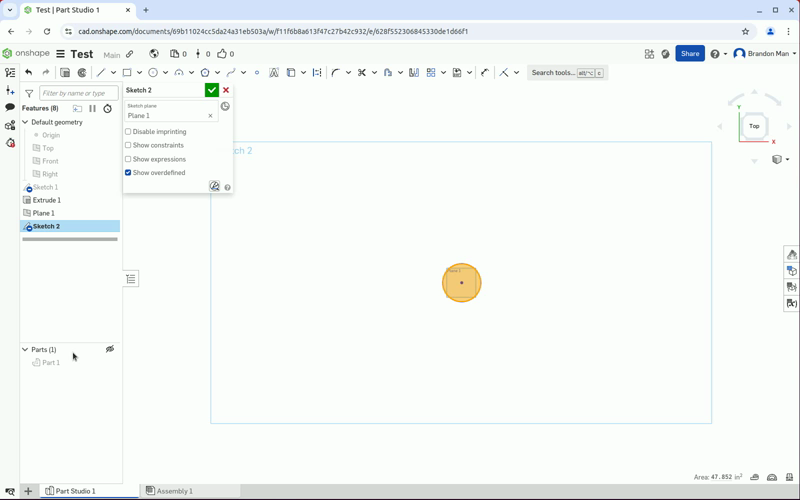
key(shift+e)
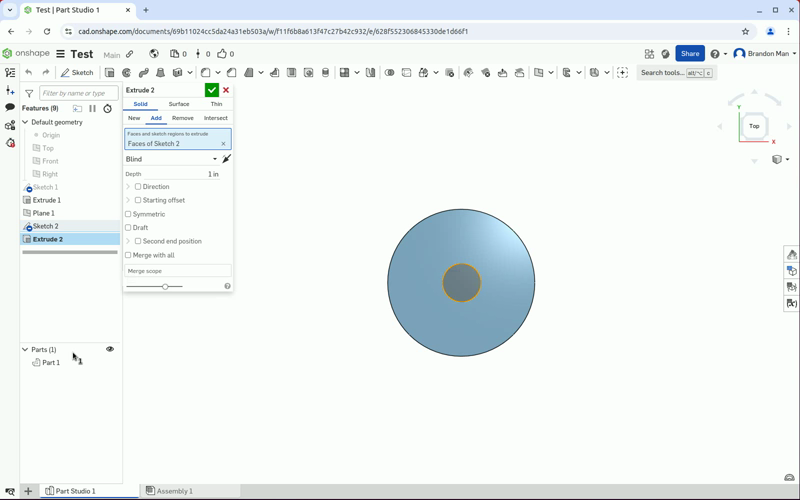
mouse_move(143, 106)
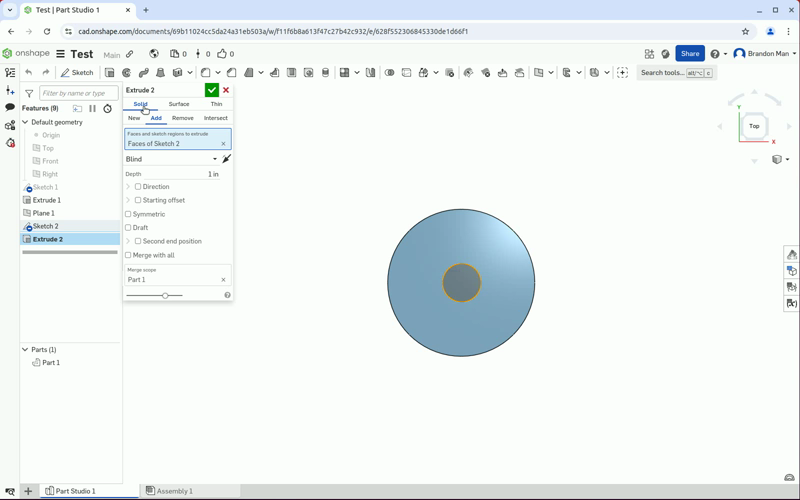
click(143, 106)
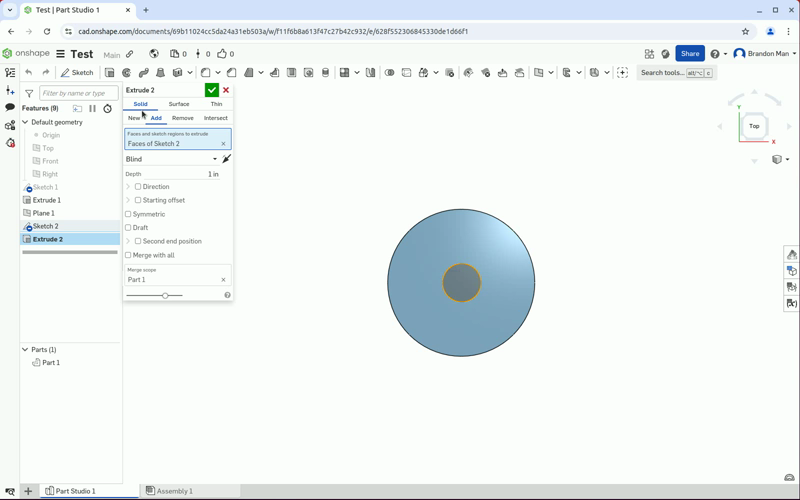
mouse_move(137, 120)
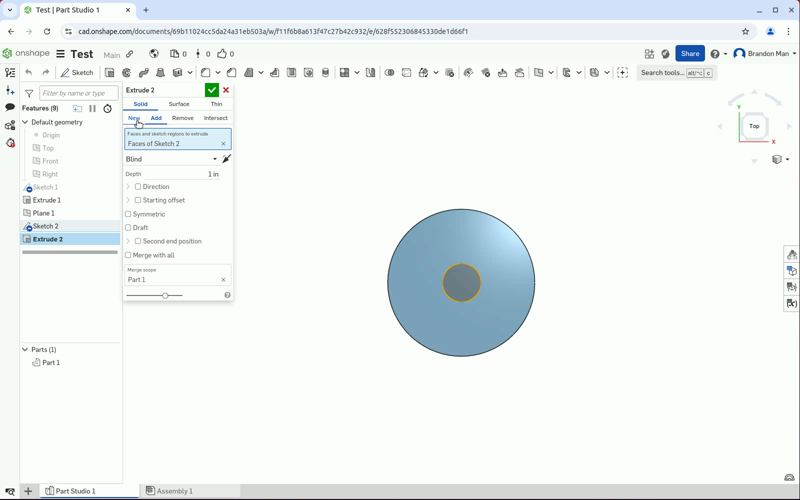
click(137, 120)
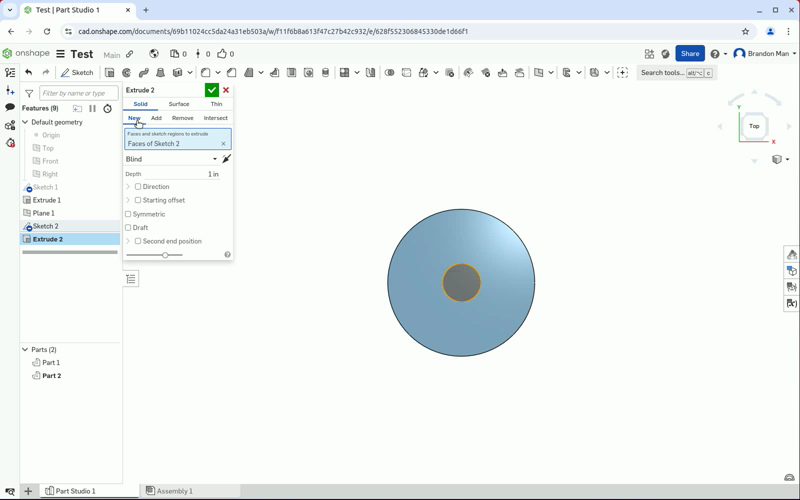
key(tab, 4)
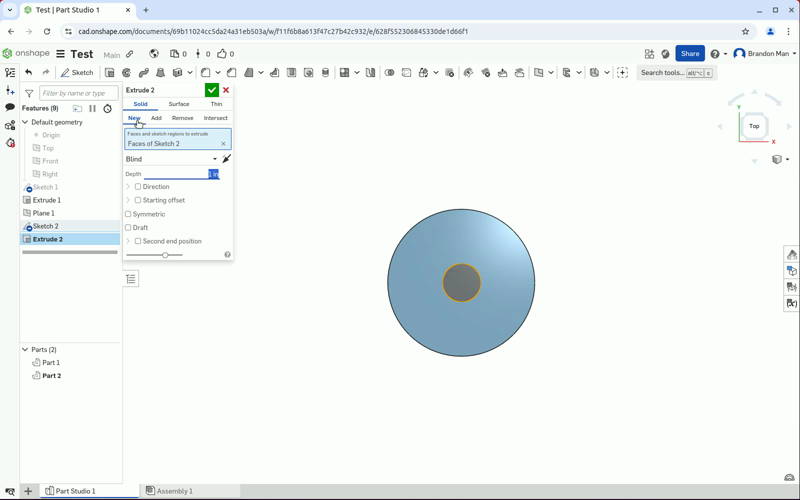
text(6.018)
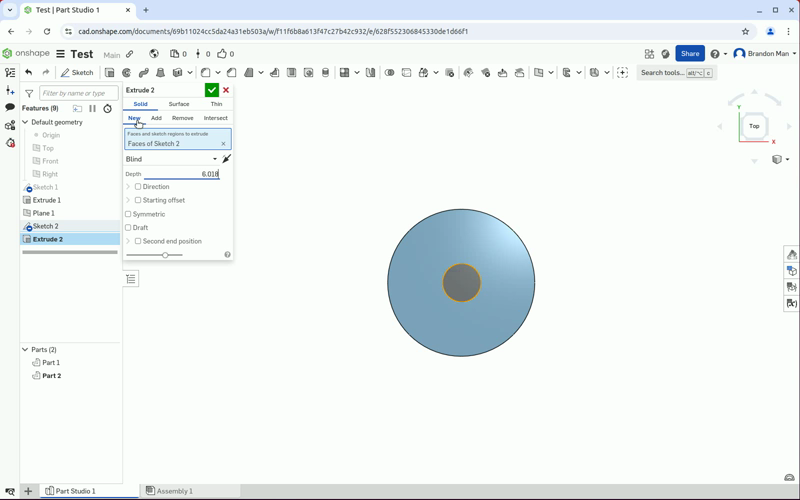
key(enter)
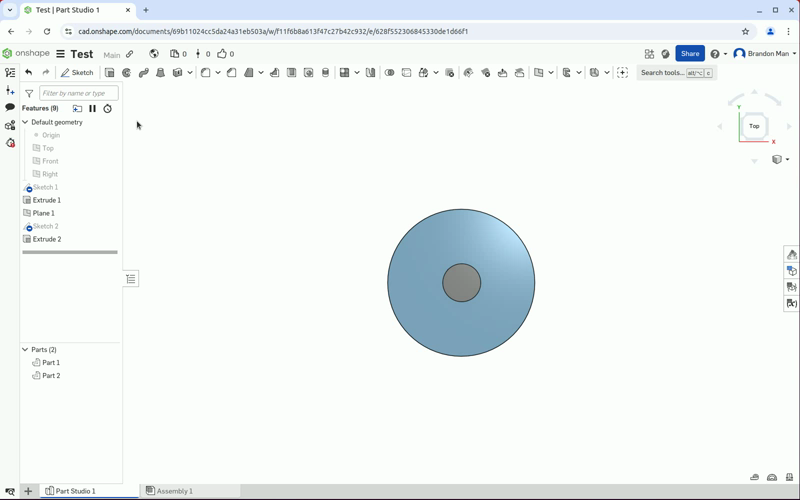
key(shift+h)
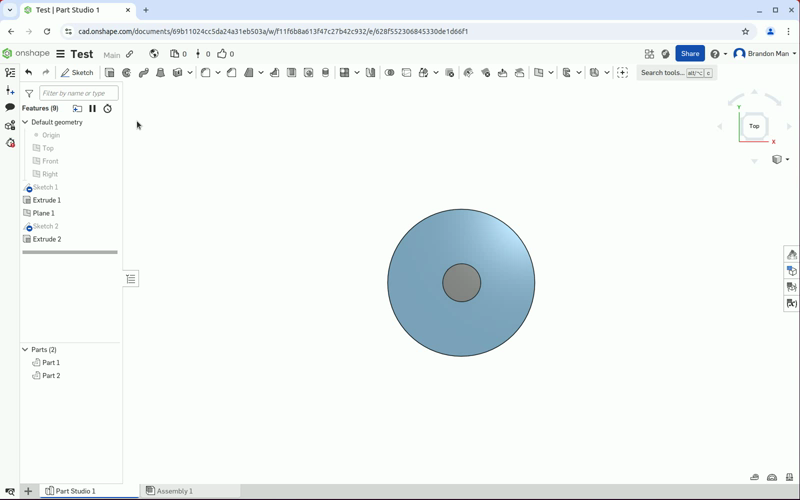
key(shift+h)
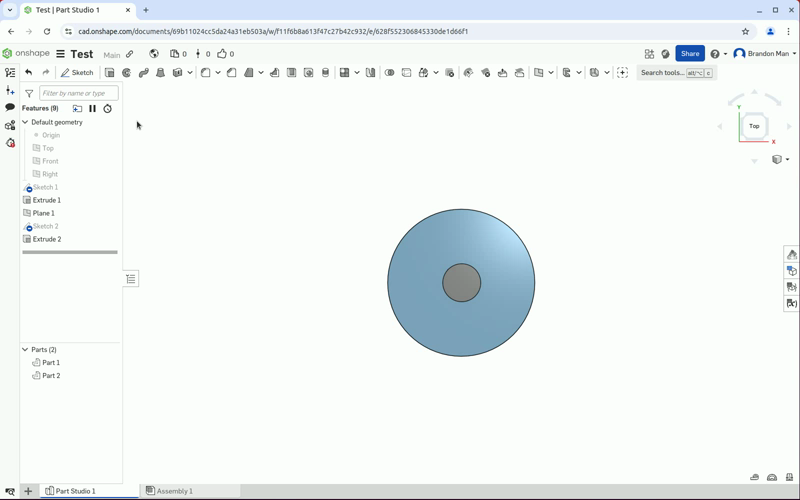
mouse_move(73, 189)
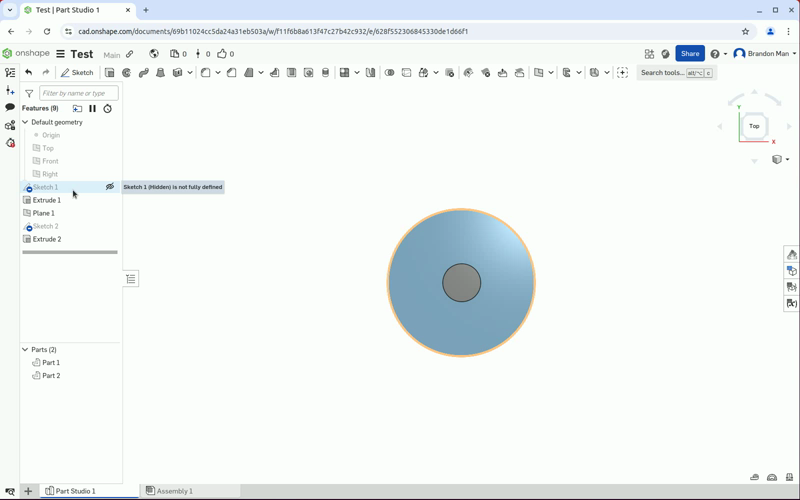
click(73, 189)
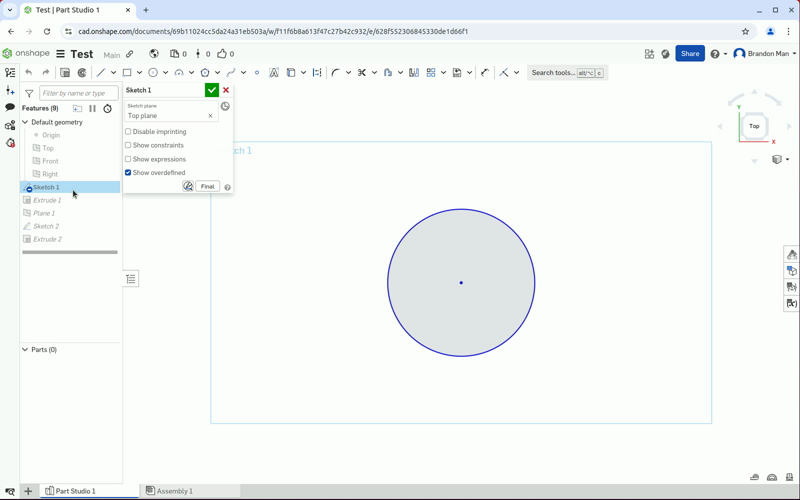
mouse_move(229, 92)
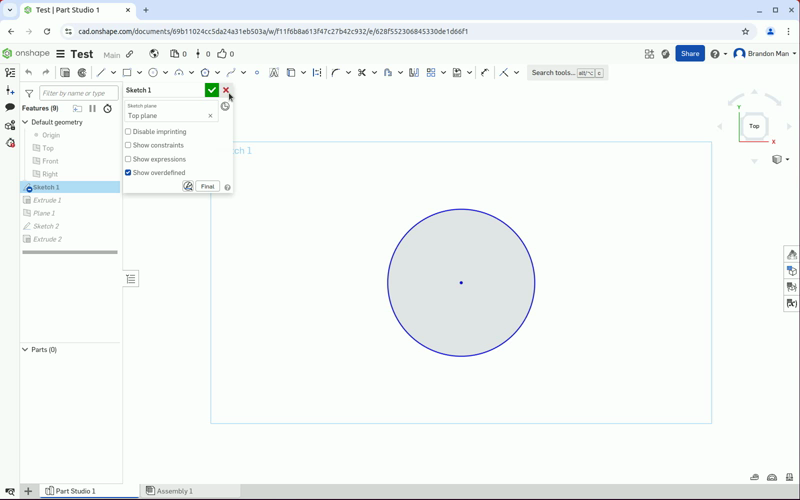
click(229, 92)
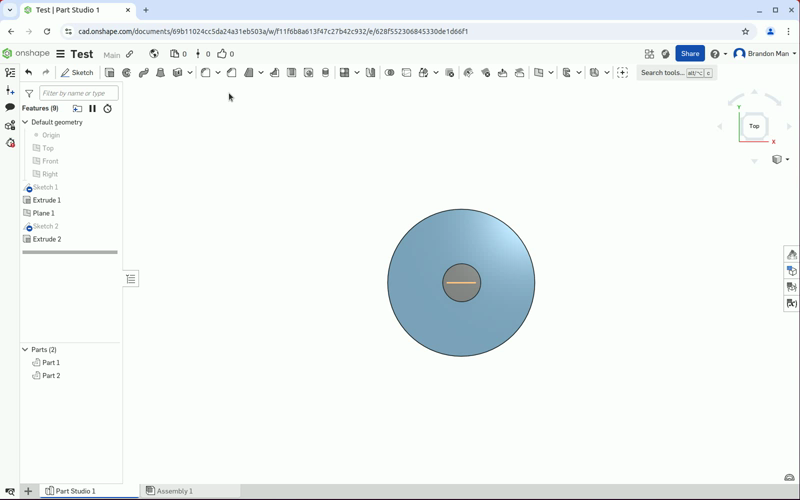
mouse_move(541, 75)
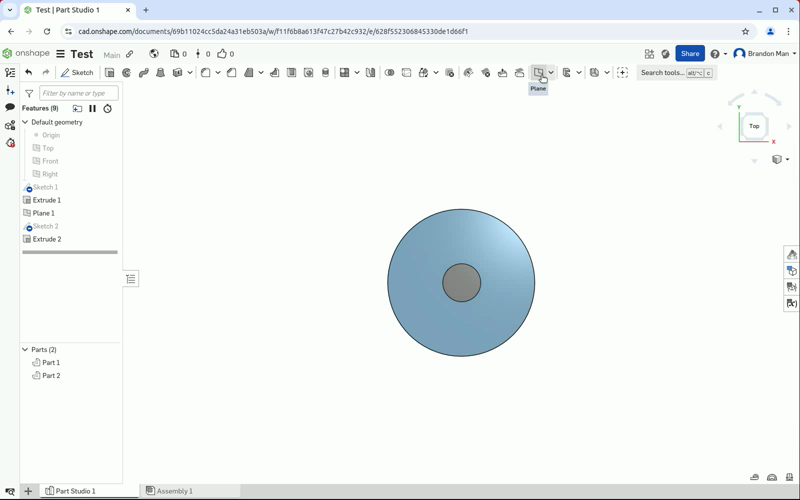
click(541, 75)
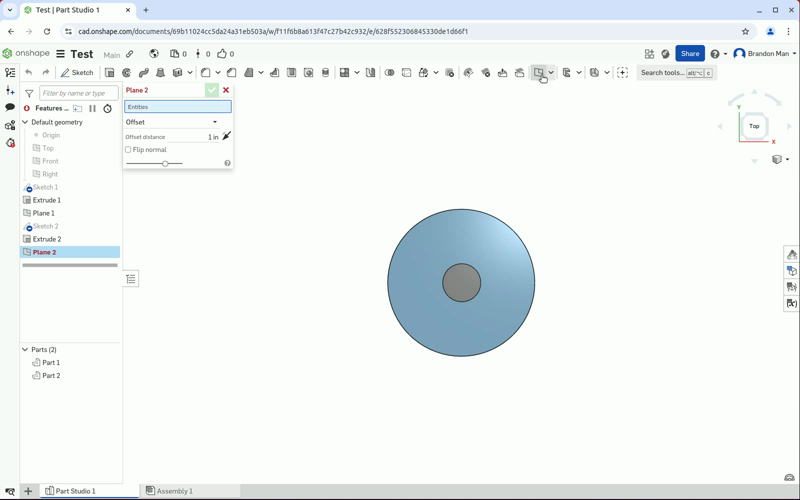
mouse_move(73, 150)
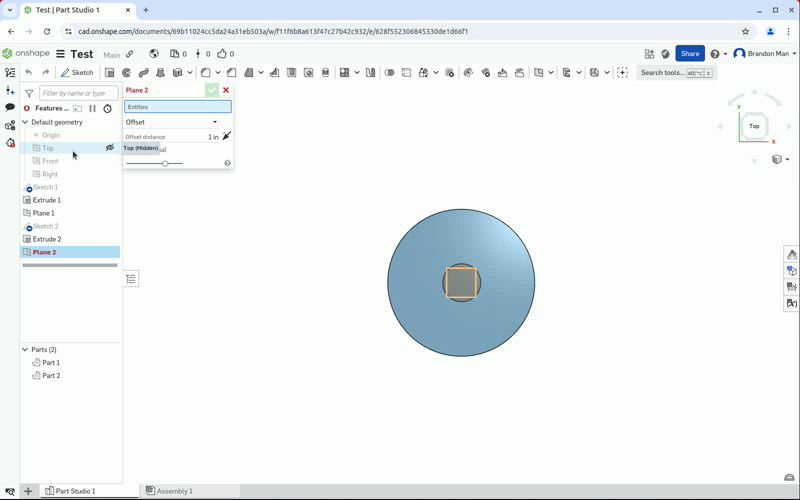
click(73, 150)
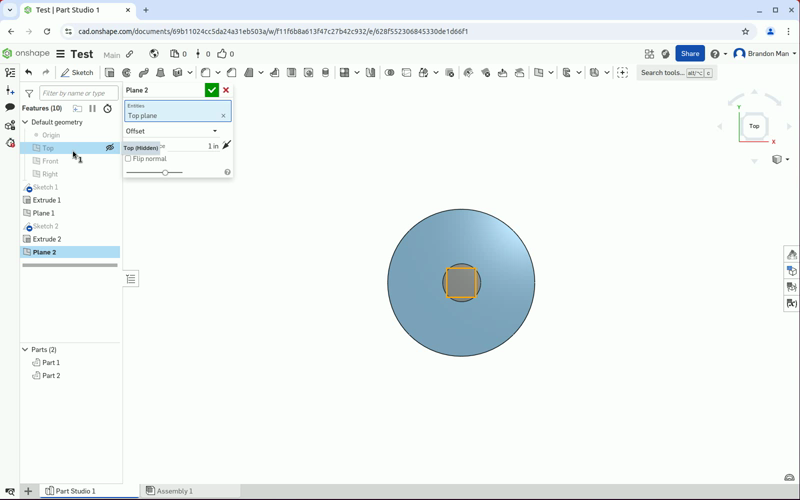
key(tab, 2)
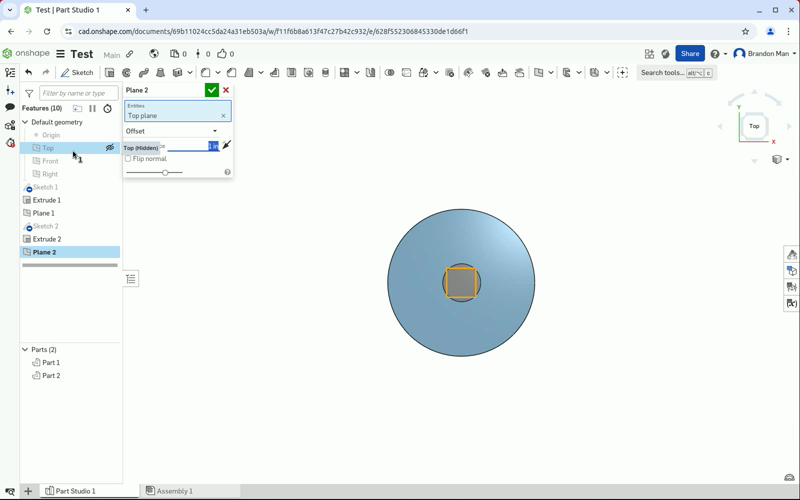
text(8.196)
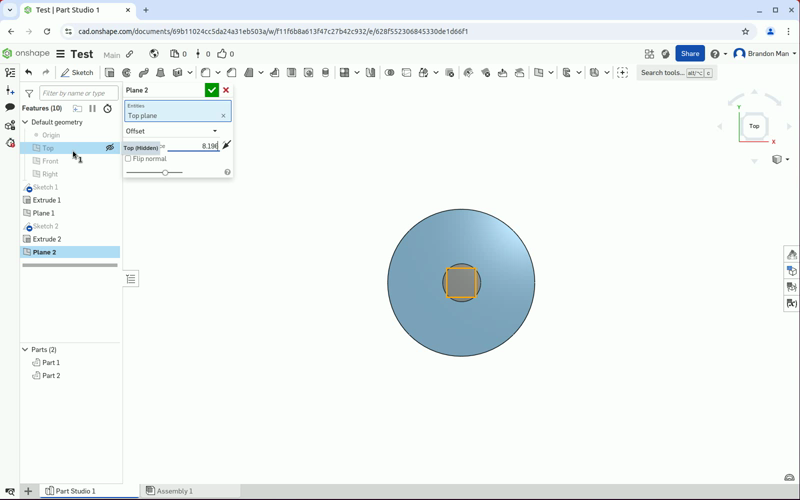
key(enter, 2)
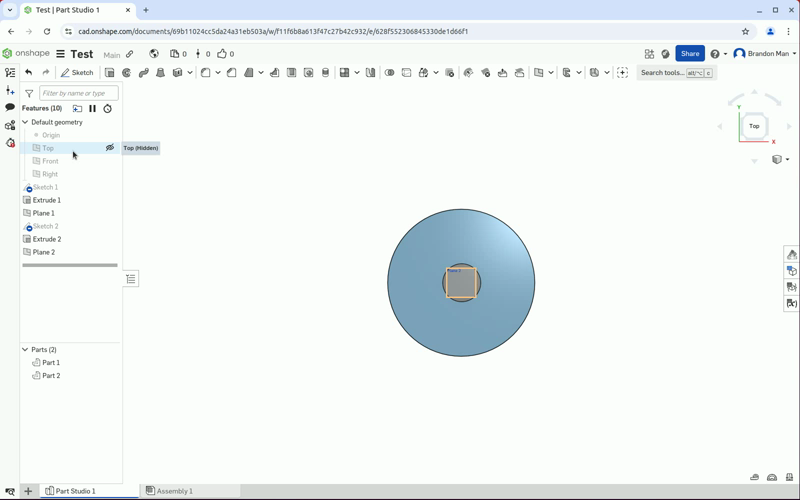
key(shift+s)
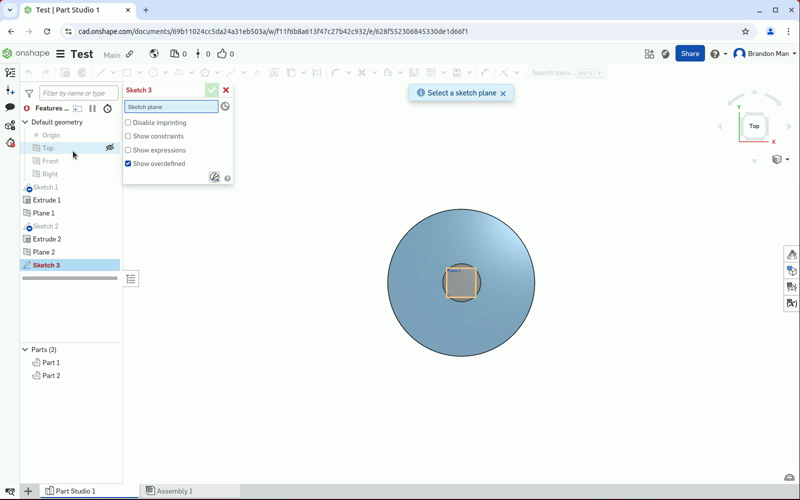
mouse_move(73, 254)
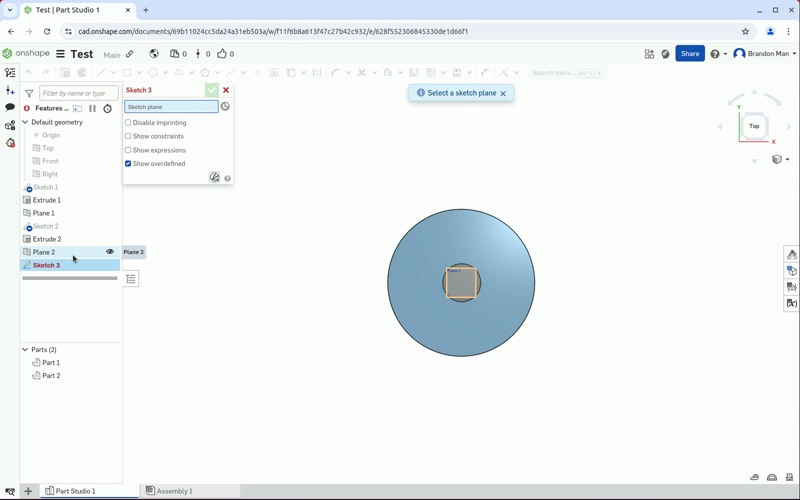
click(73, 254)
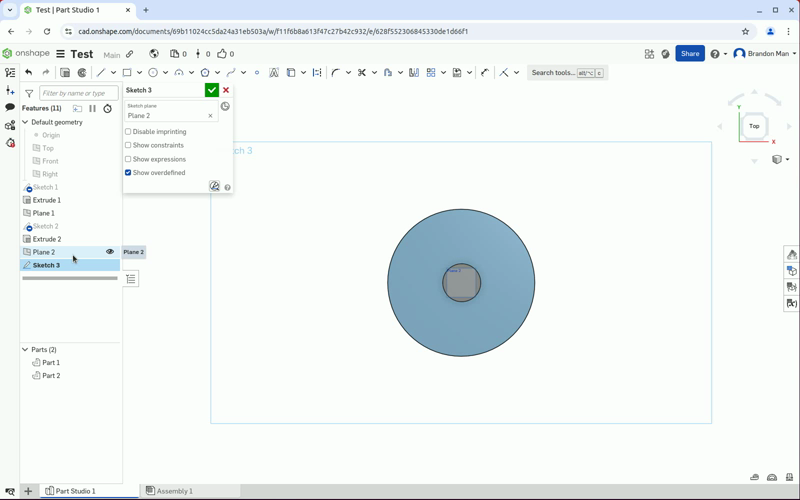
mouse_move(73, 352)
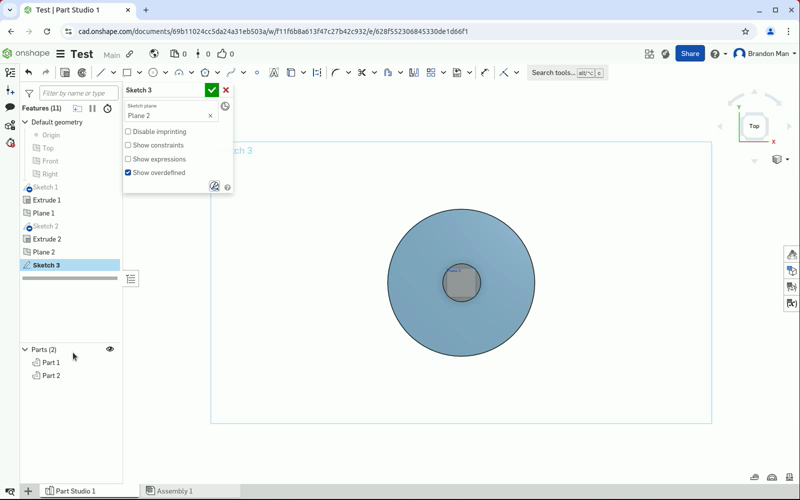
key(y)
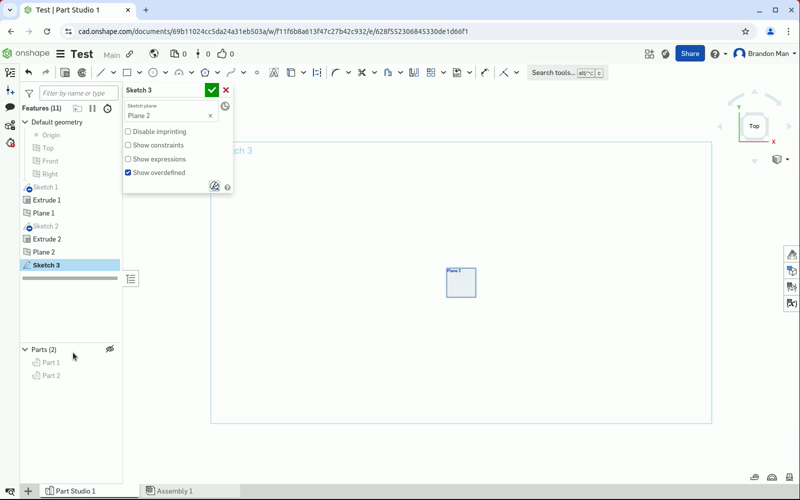
key(c)
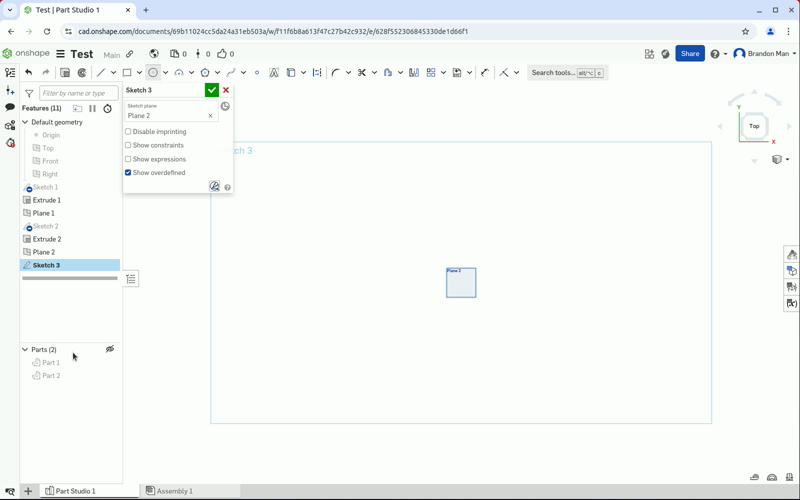
key_down(shift)
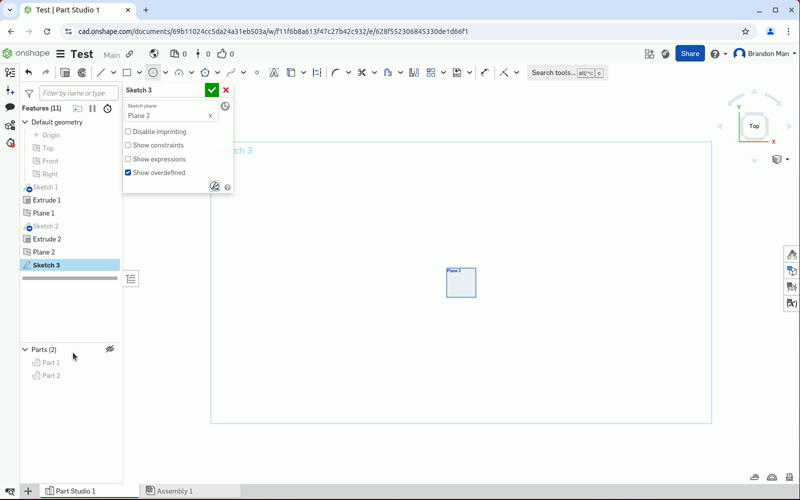
mouse_move(461, 282)
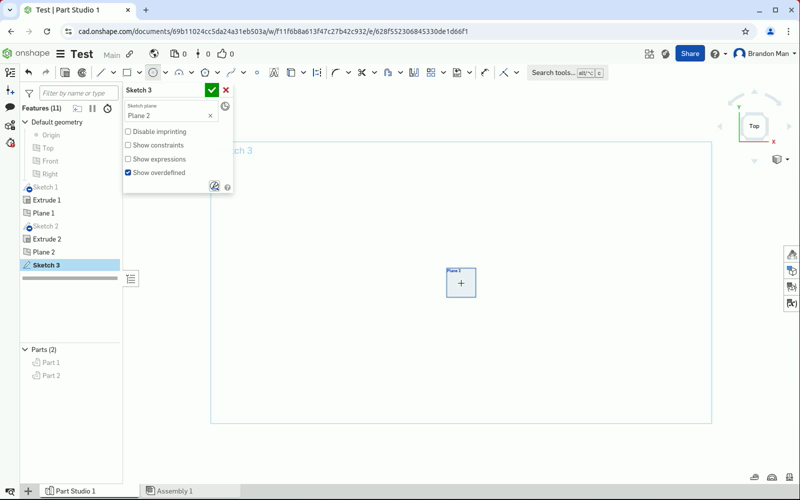
click(461, 282)
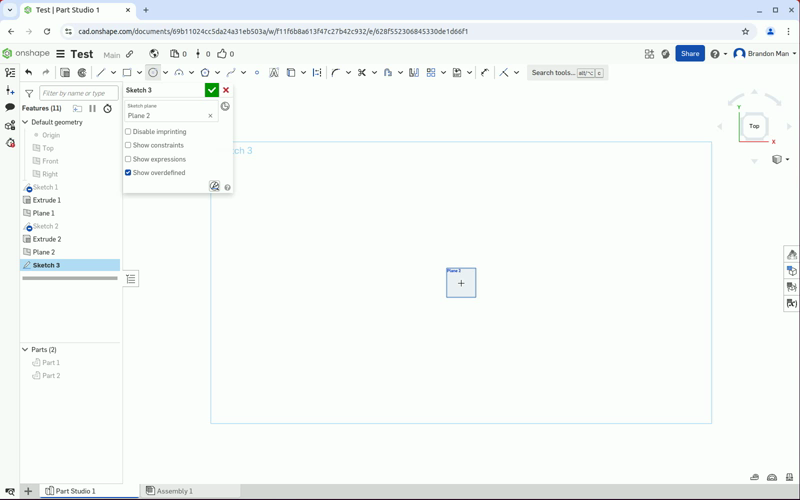
key_up(shift)
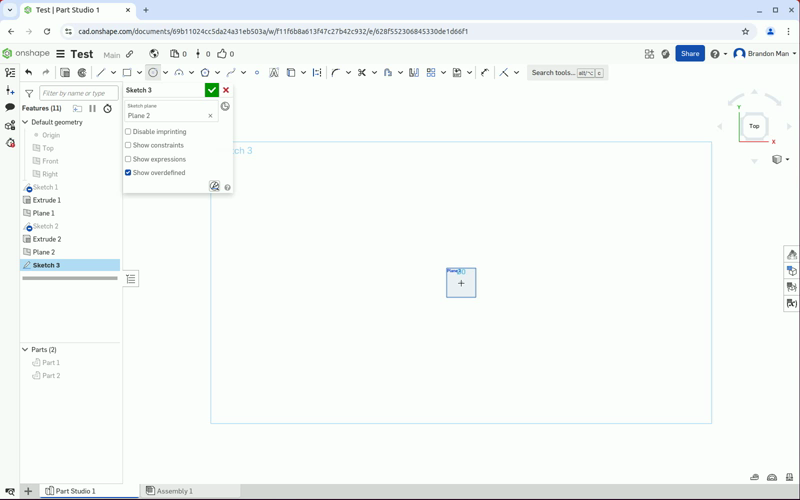
mouse_move(498, 282)
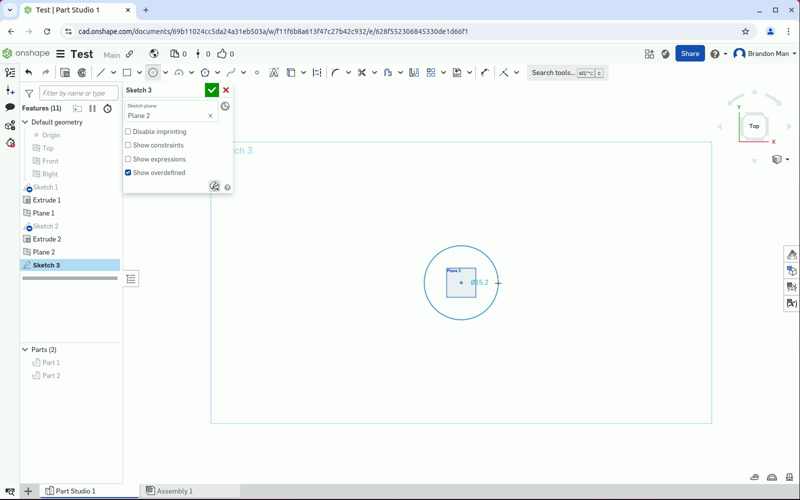
click(498, 282)
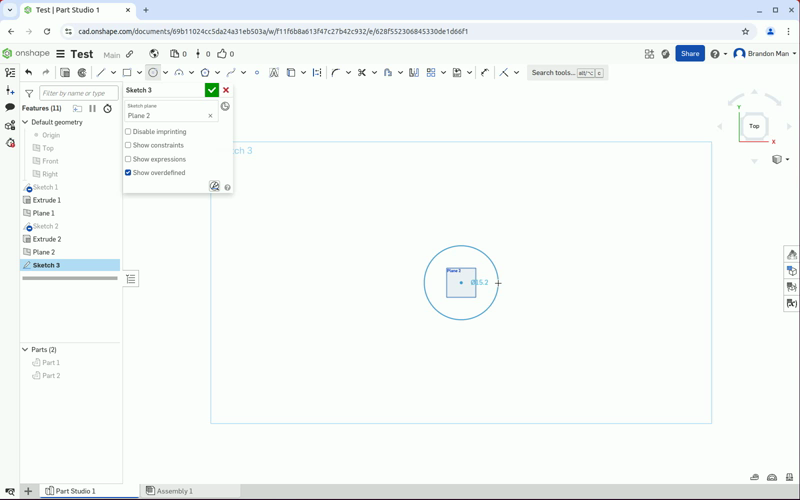
key(esc)
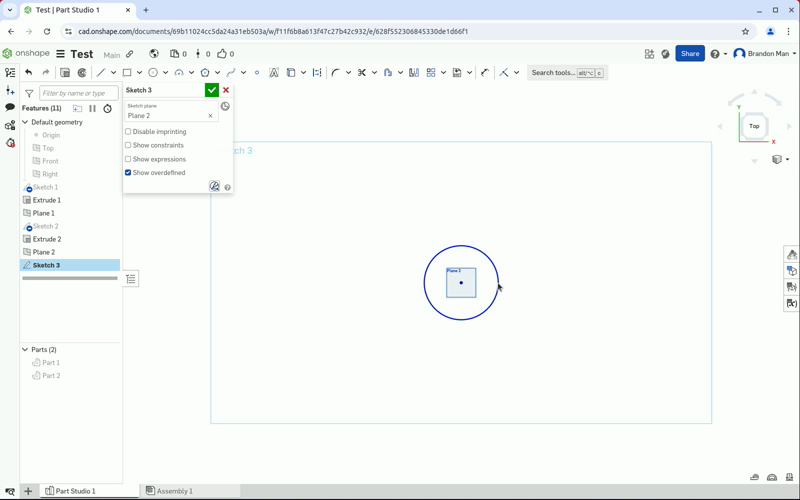
key(c)
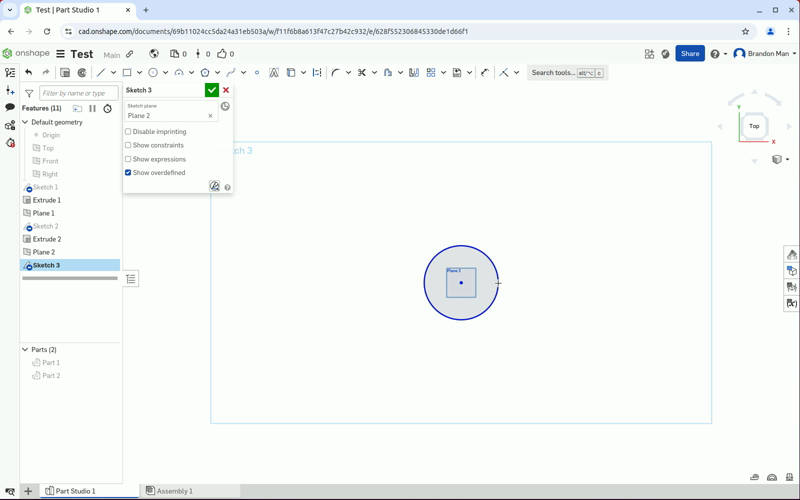
key_down(shift)
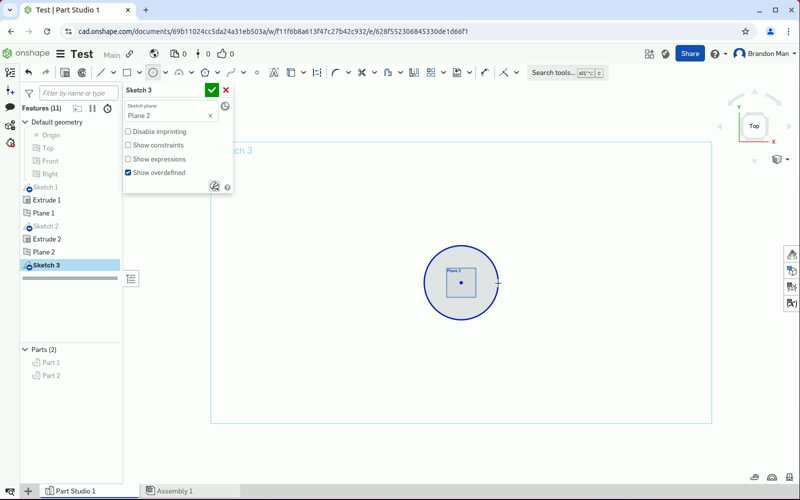
mouse_move(461, 282)
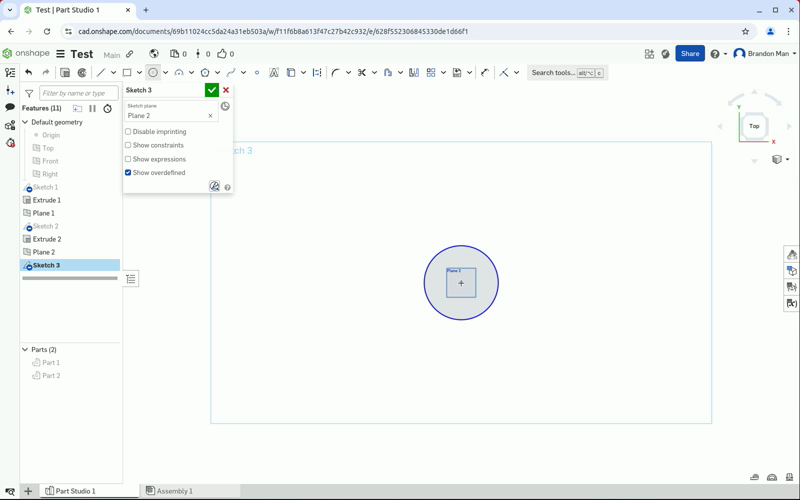
click(461, 282)
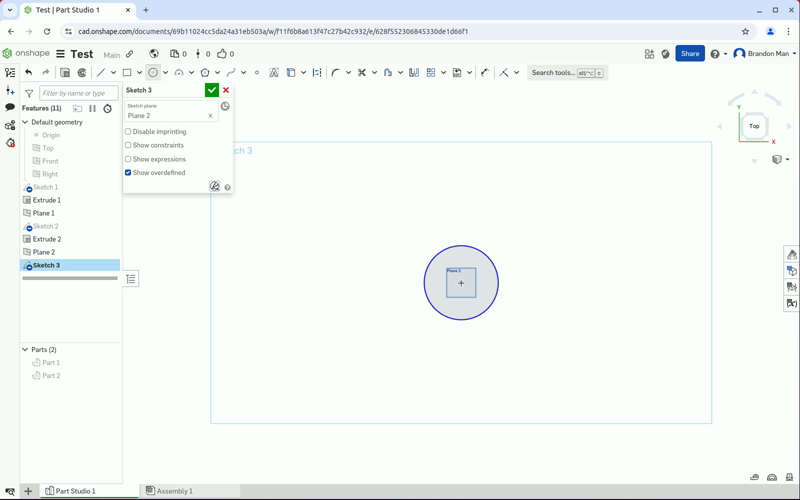
key_up(shift)
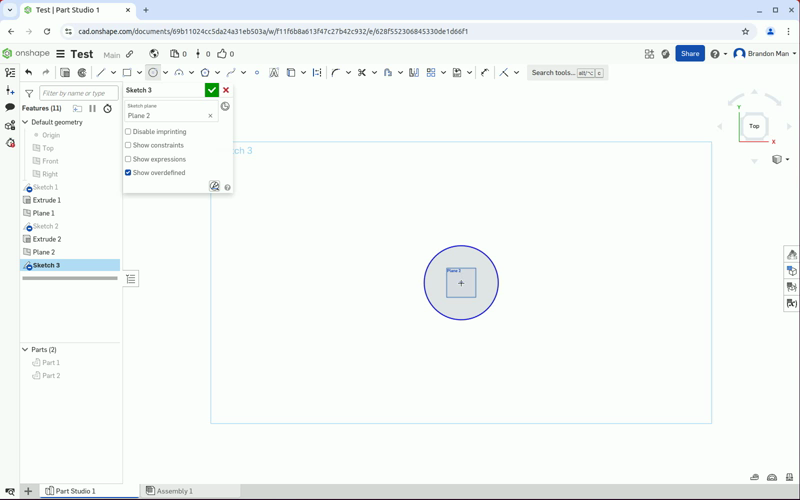
mouse_move(479, 282)
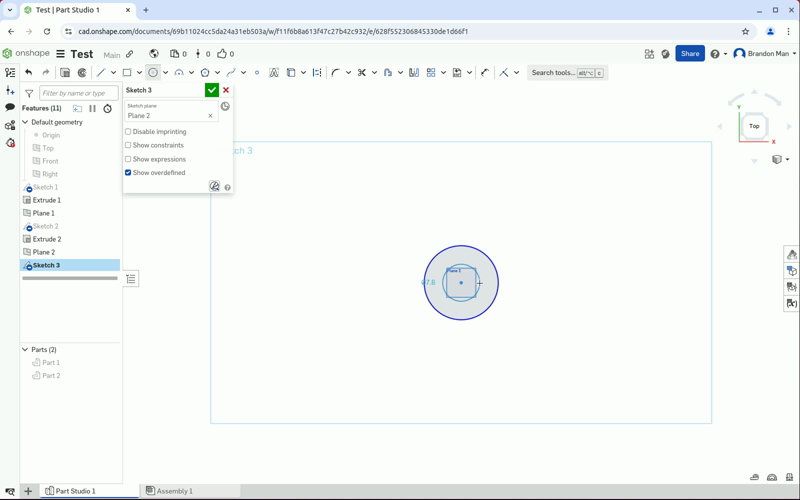
click(479, 282)
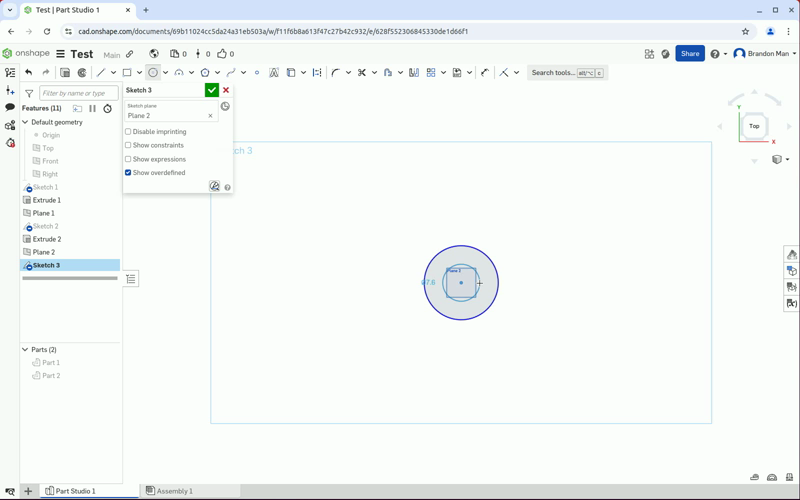
key(esc)
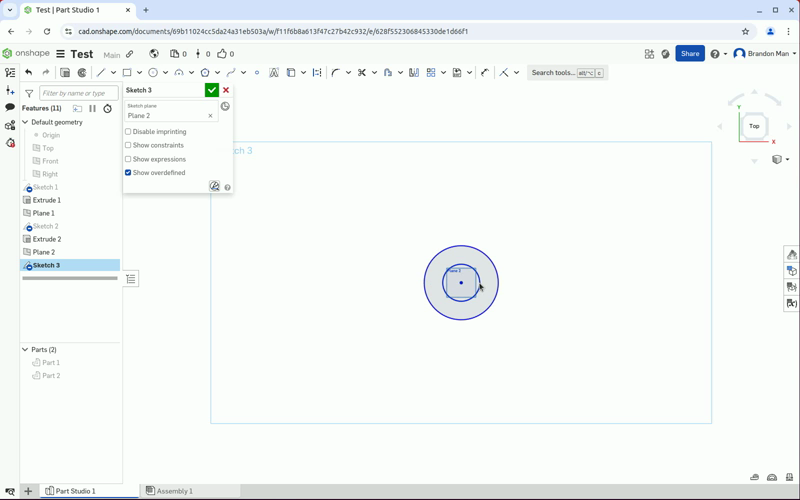
mouse_move(481, 297)
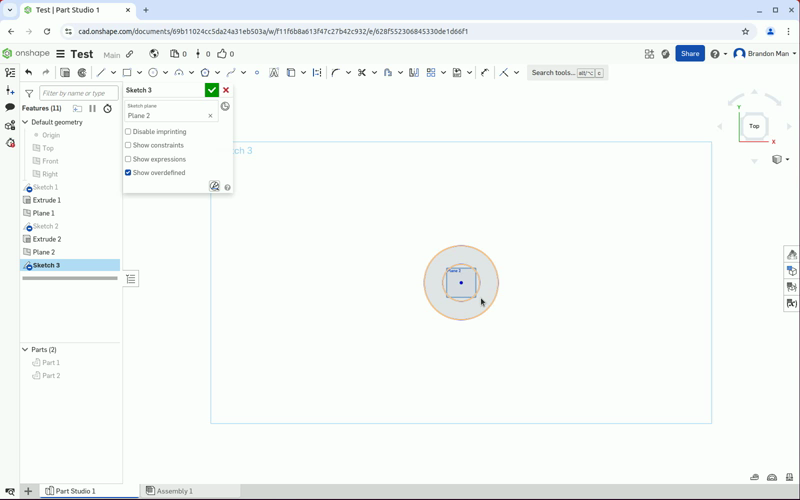
click(481, 297)
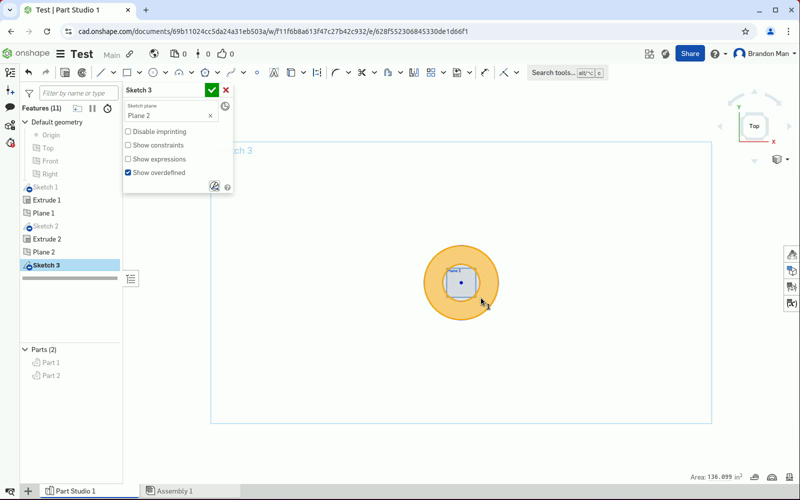
mouse_move(73, 352)
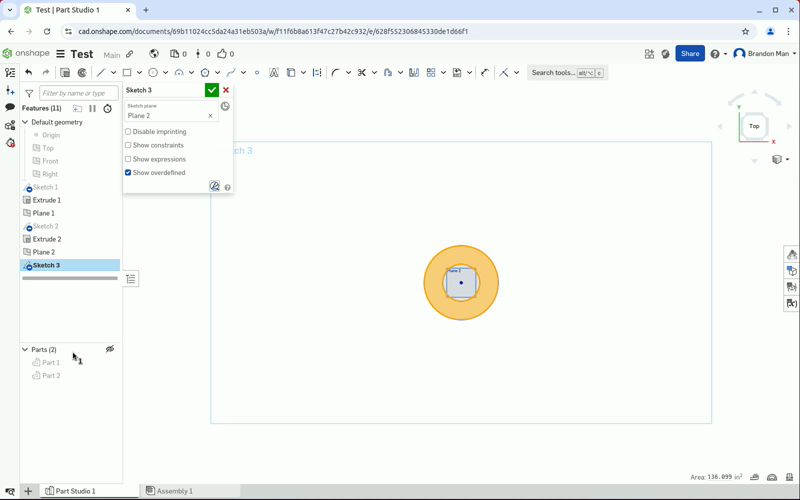
key(shift+y)
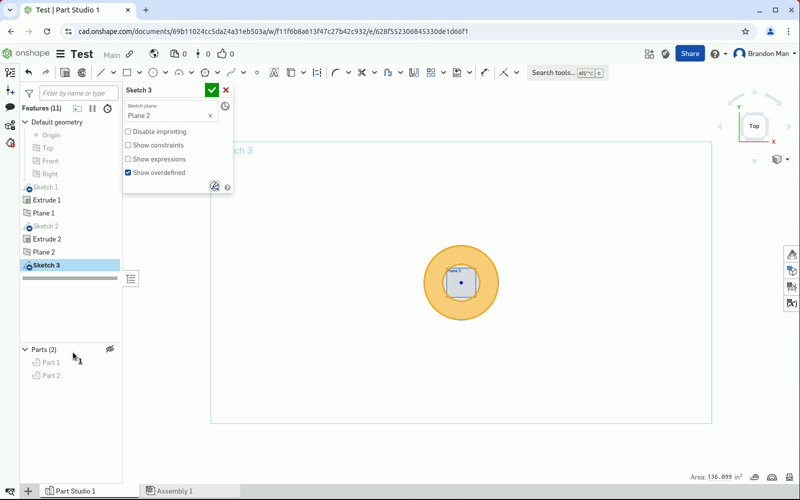
key(shift+e)
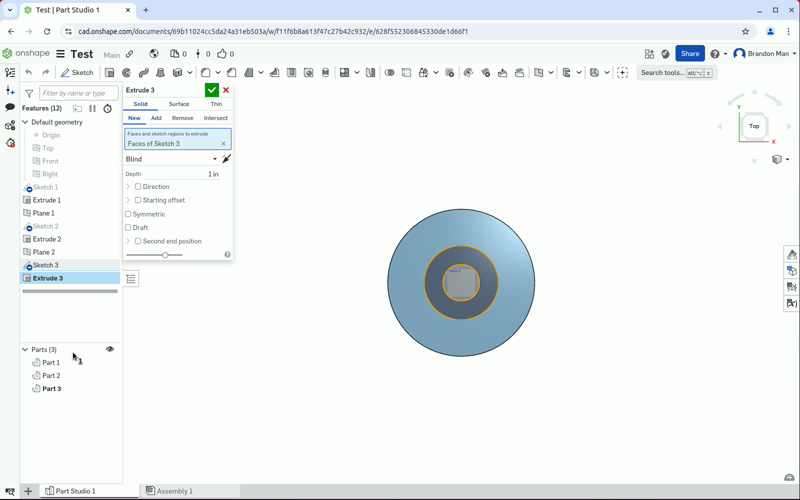
mouse_move(143, 106)
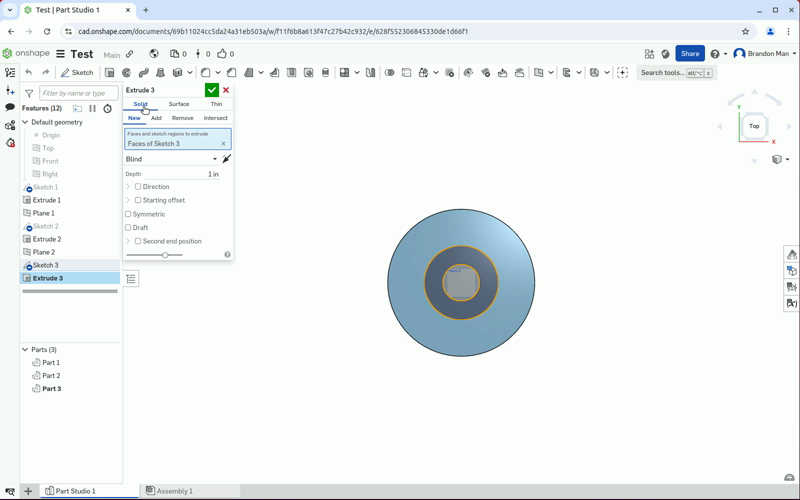
click(143, 106)
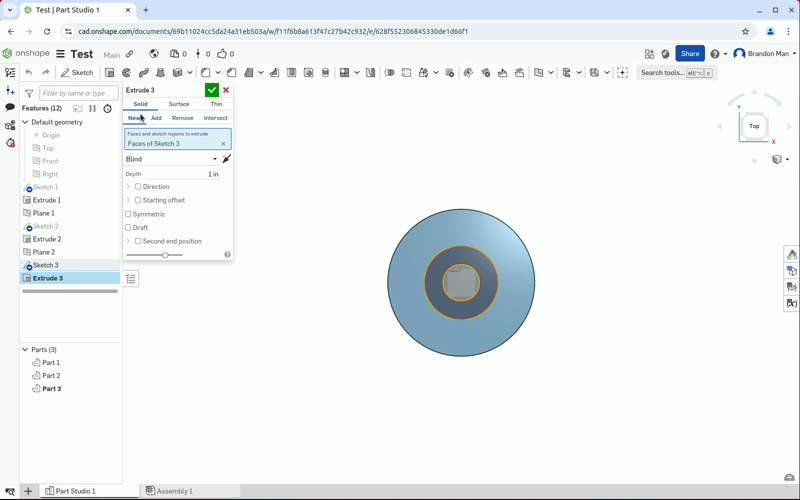
mouse_move(137, 120)
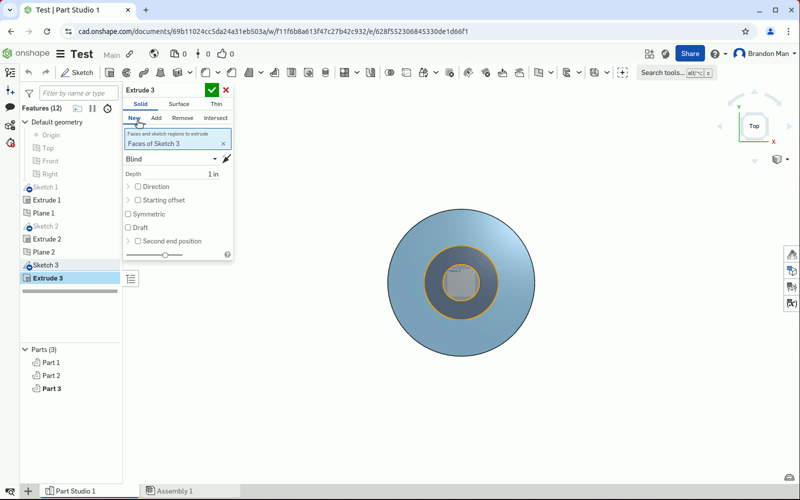
click(137, 120)
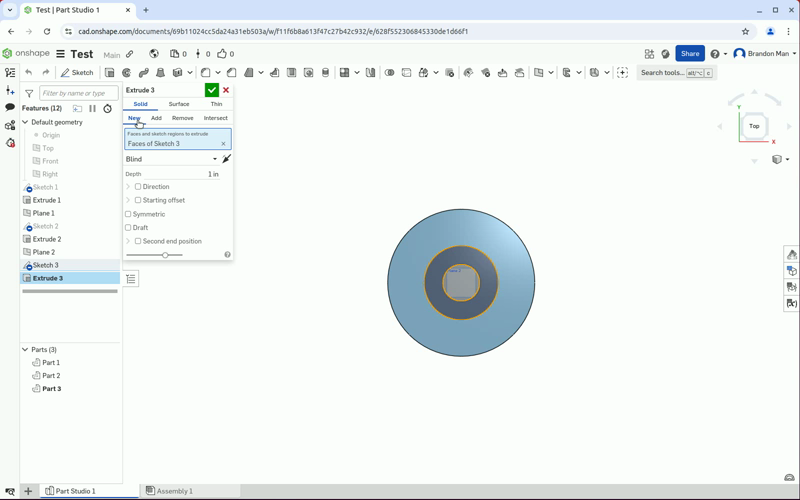
key(tab, 4)
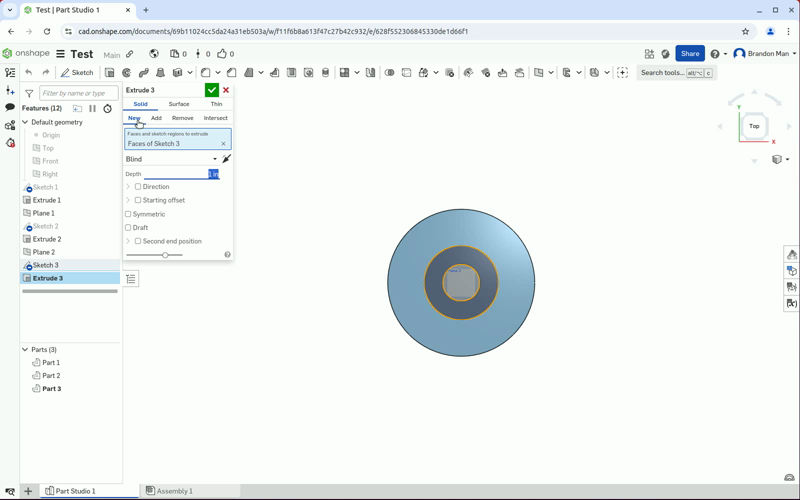
text(14.924)
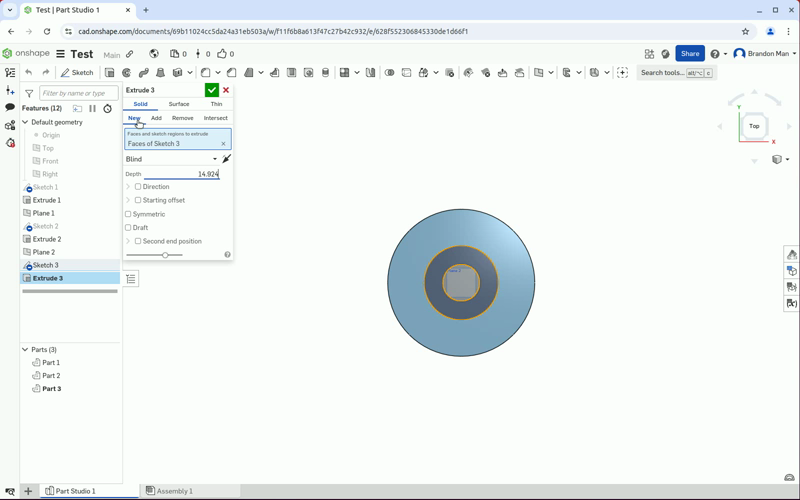
key(enter)
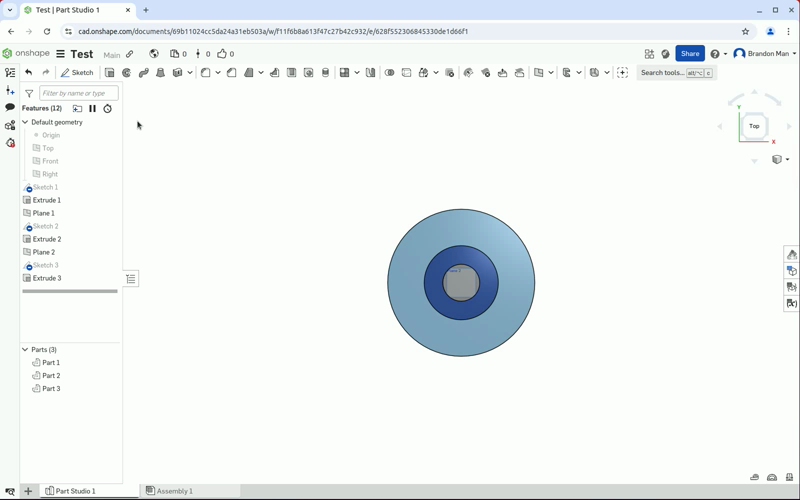
key(shift+h)
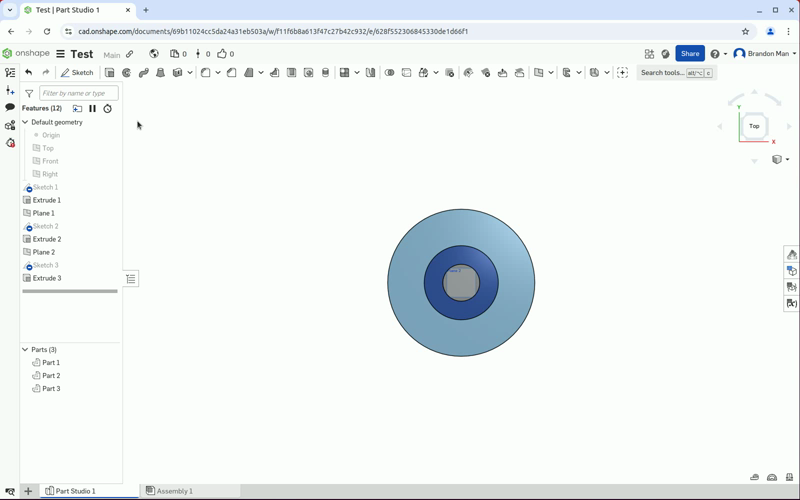
key(shift+h)
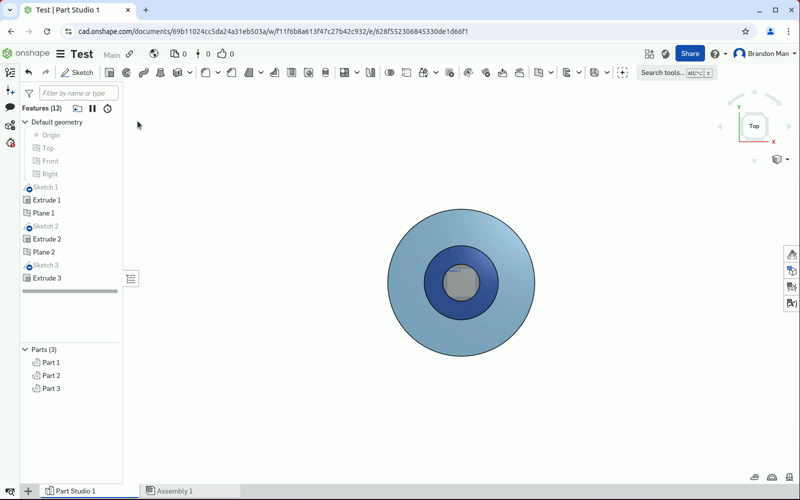
mouse_move(73, 189)
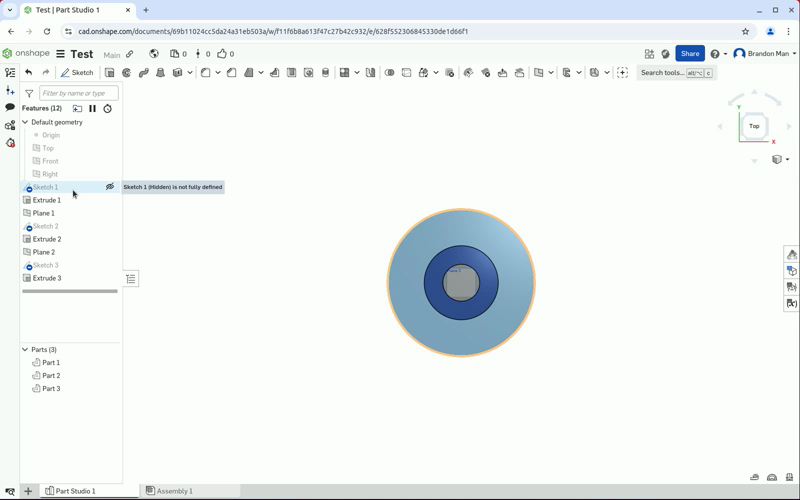
click(73, 189)
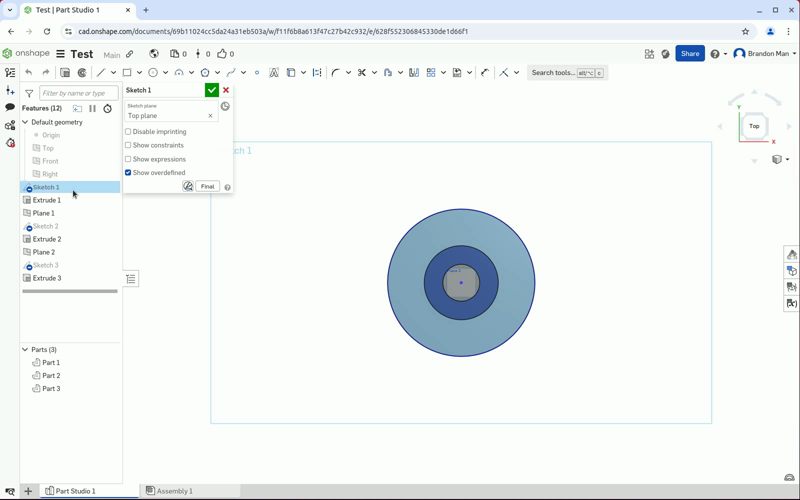
mouse_move(229, 92)
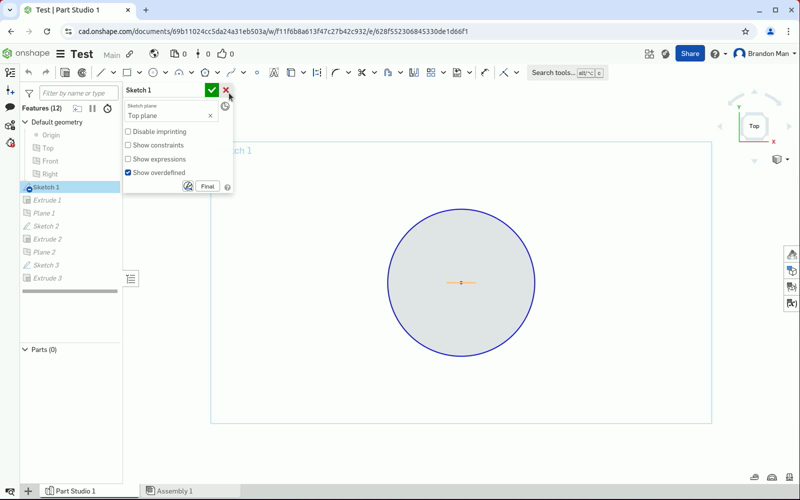
click(229, 92)
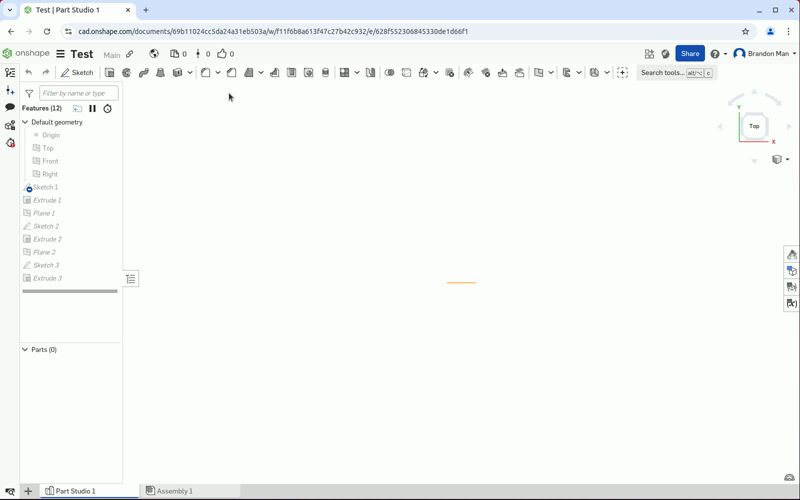
key(shift+s)
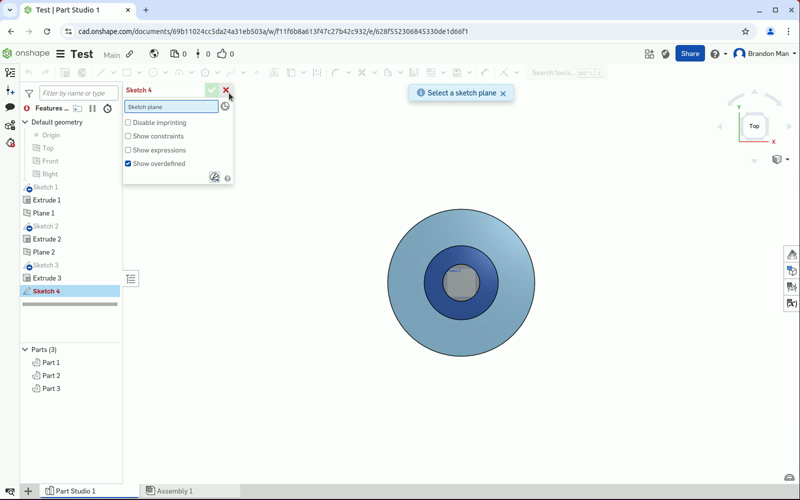
mouse_move(73, 254)
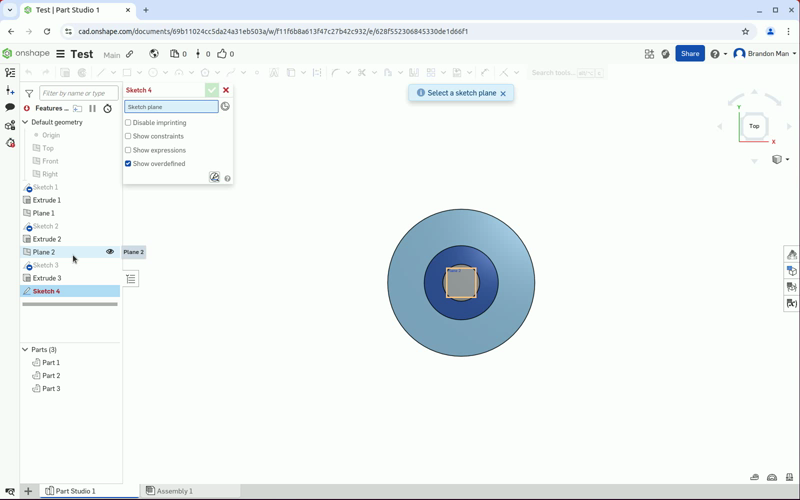
click(73, 254)
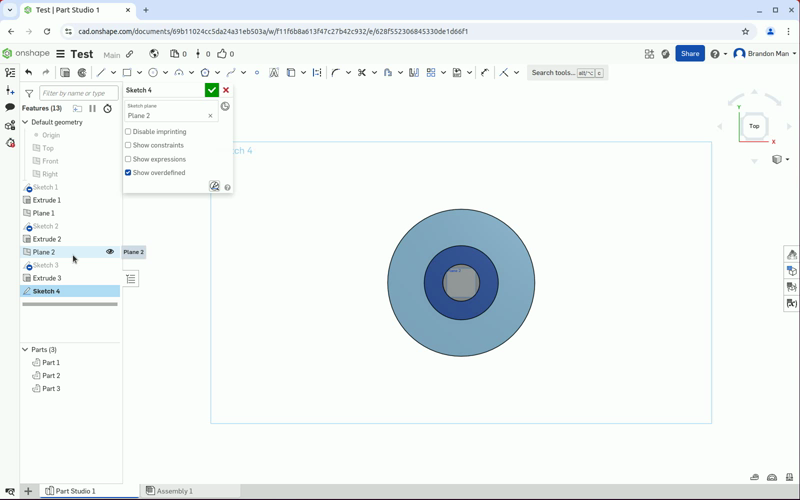
mouse_move(73, 352)
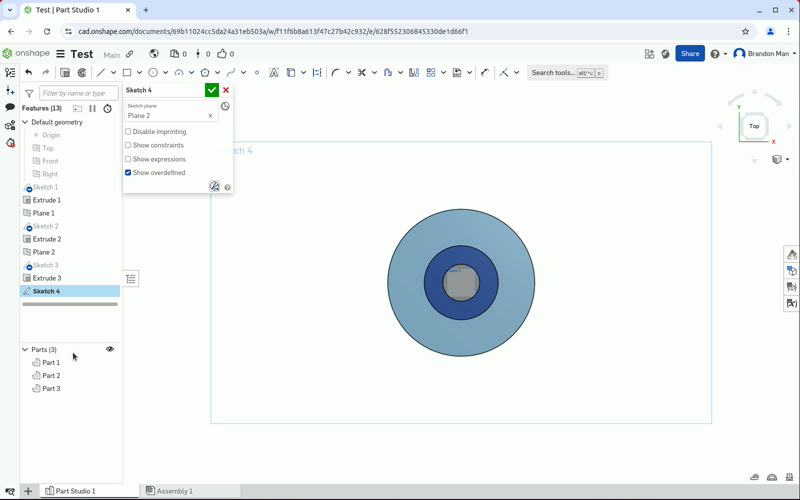
key(y)
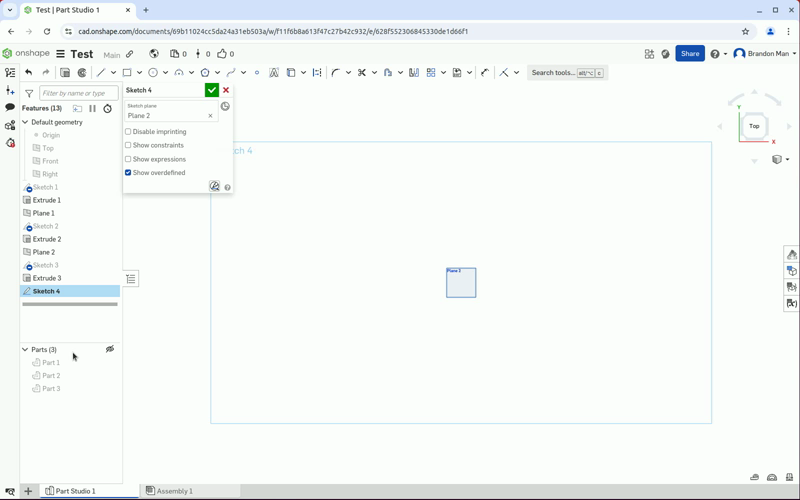
key(c)
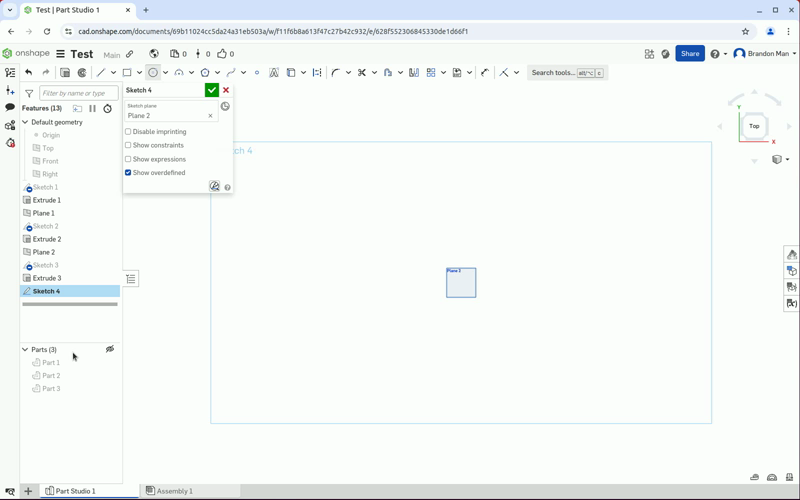
key_down(shift)
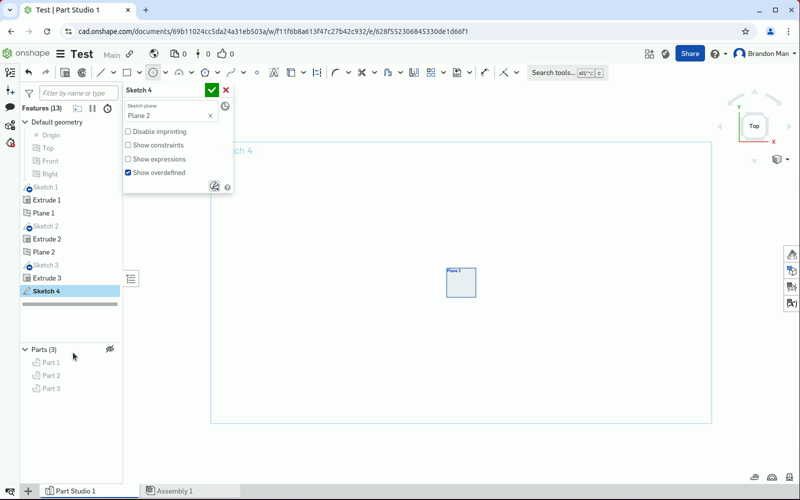
mouse_move(461, 282)
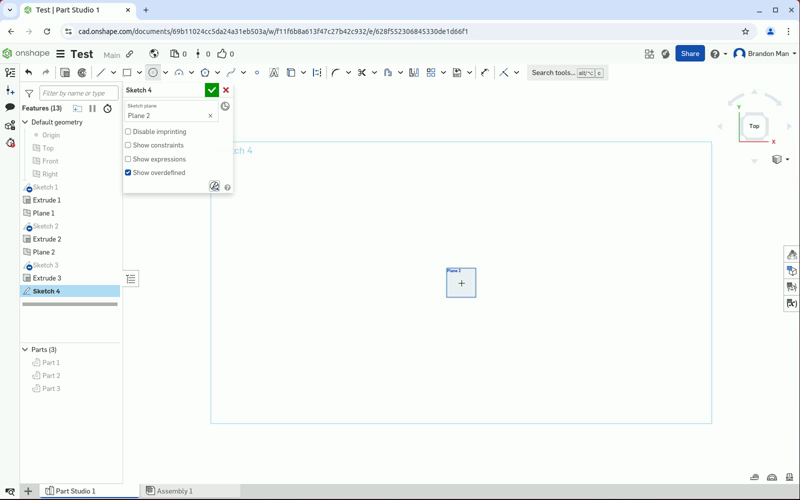
click(461, 282)
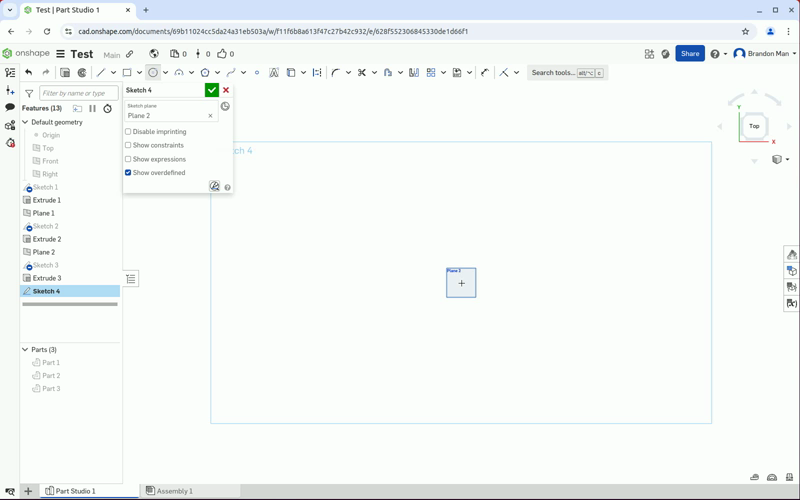
key_up(shift)
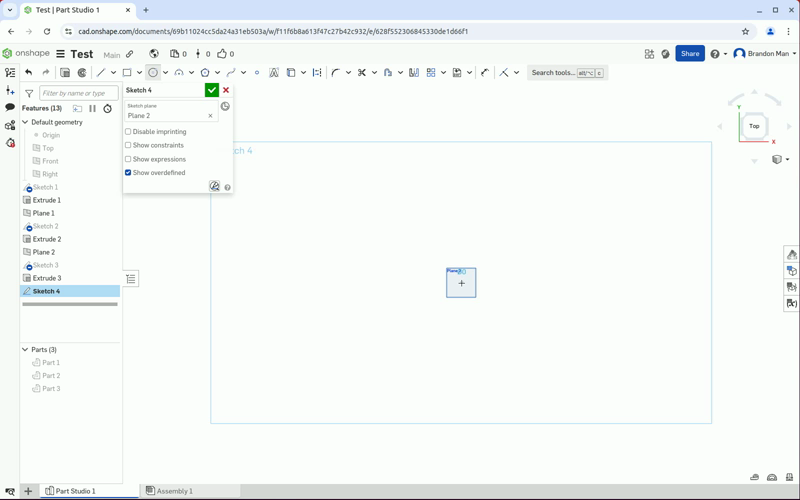
mouse_move(480, 282)
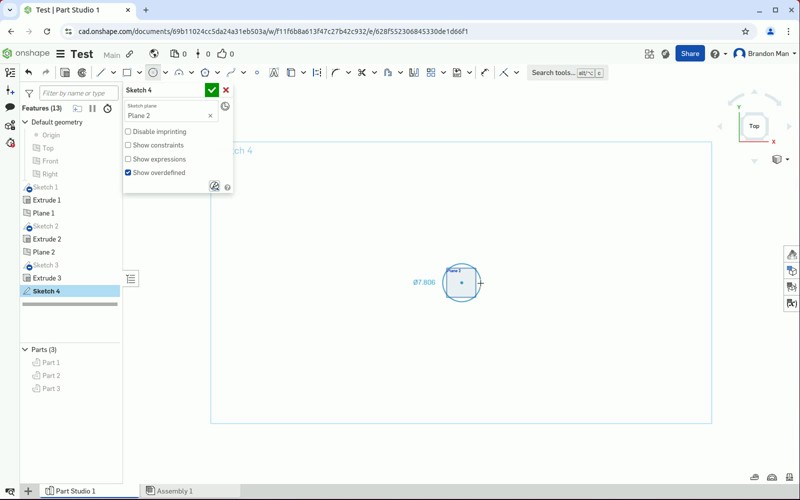
click(480, 282)
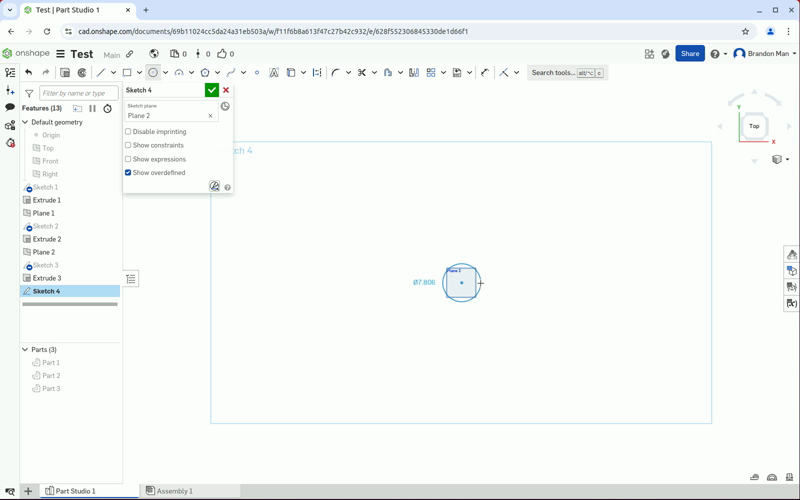
key(esc)
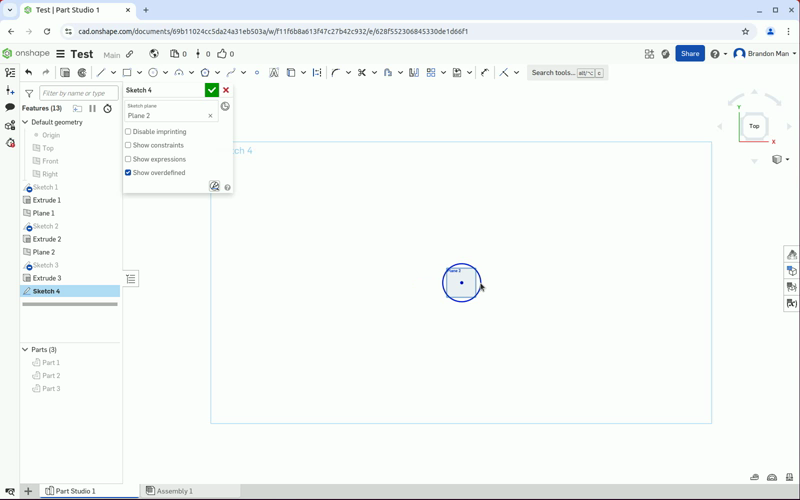
mouse_move(472, 271)
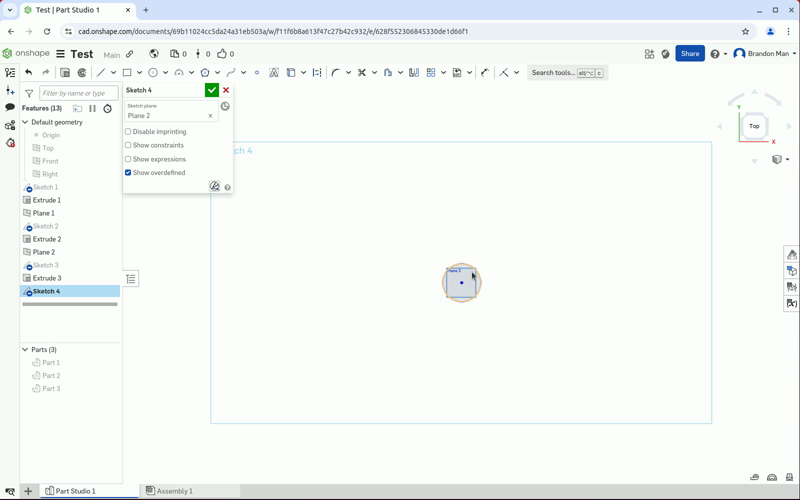
scroll(6)
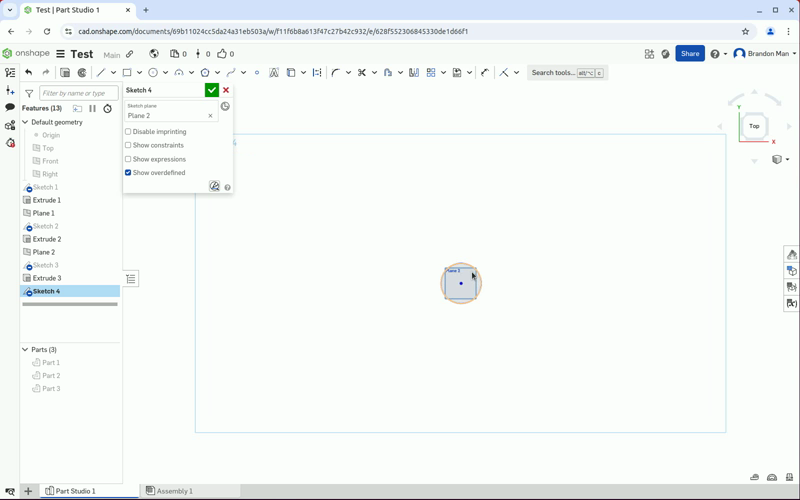
scroll(6)
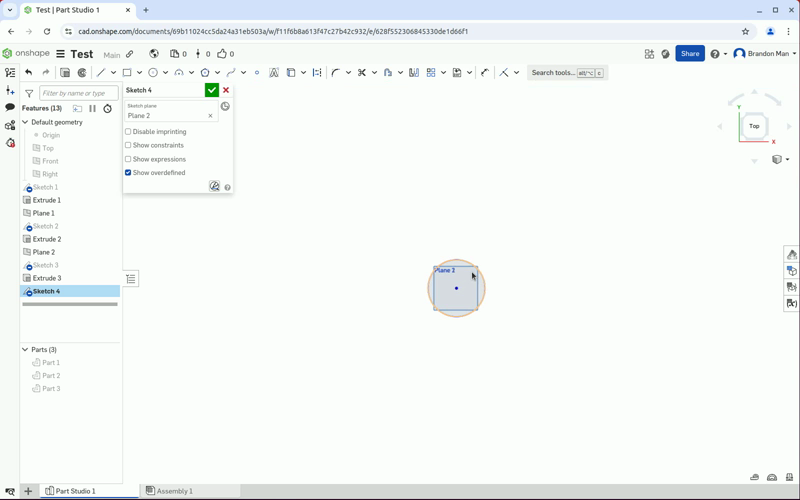
scroll(6)
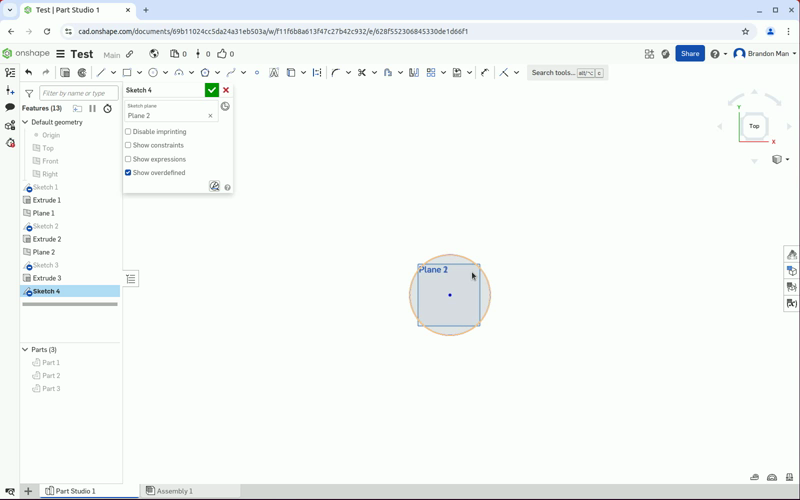
scroll(6)
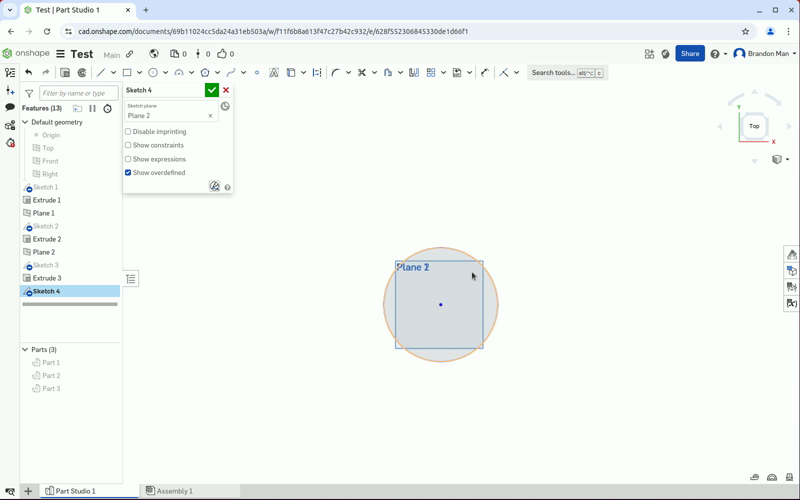
scroll(6)
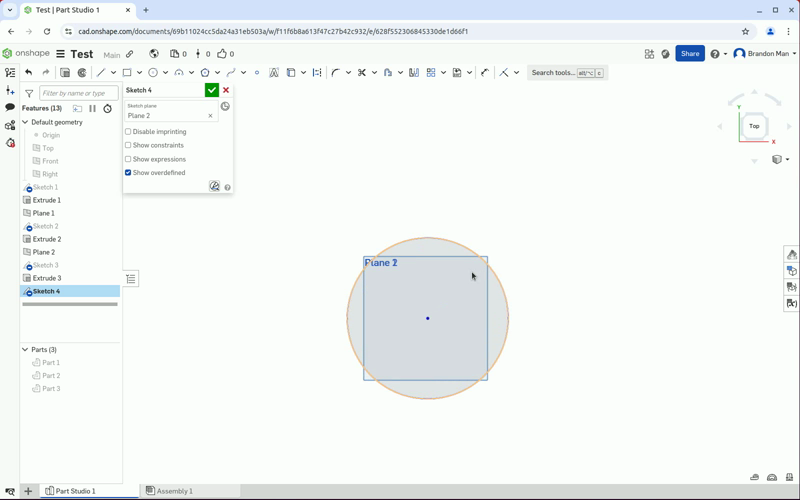
scroll(6)
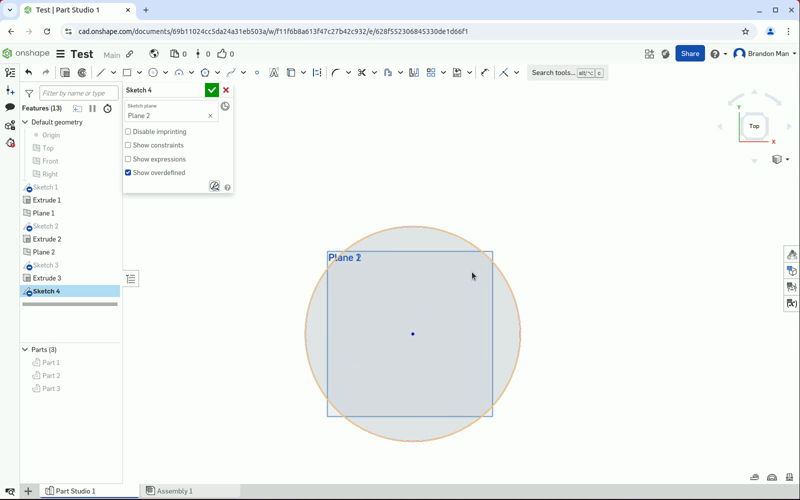
scroll(6)
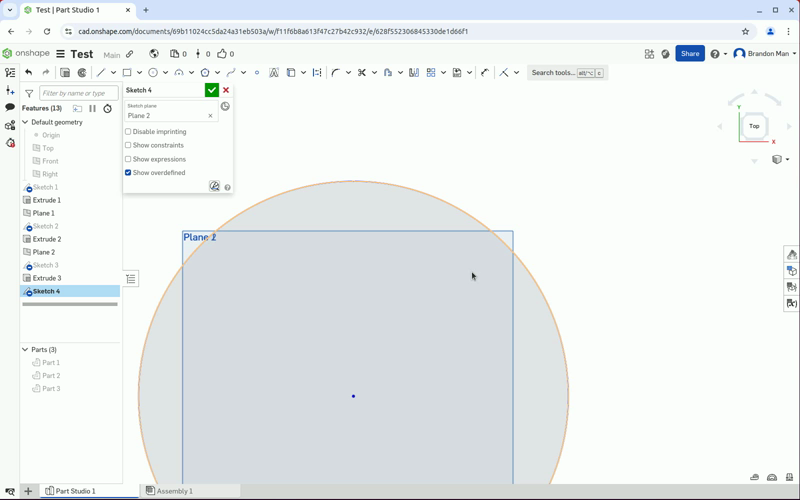
click(472, 271)
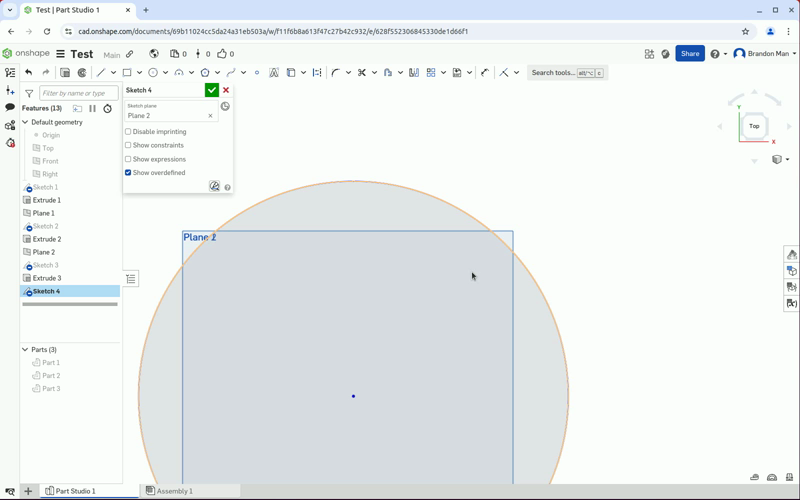
scroll(-6)
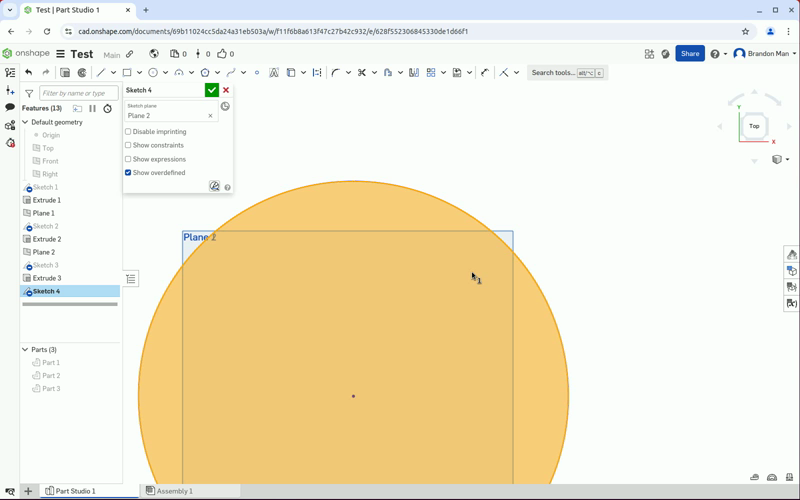
scroll(-6)
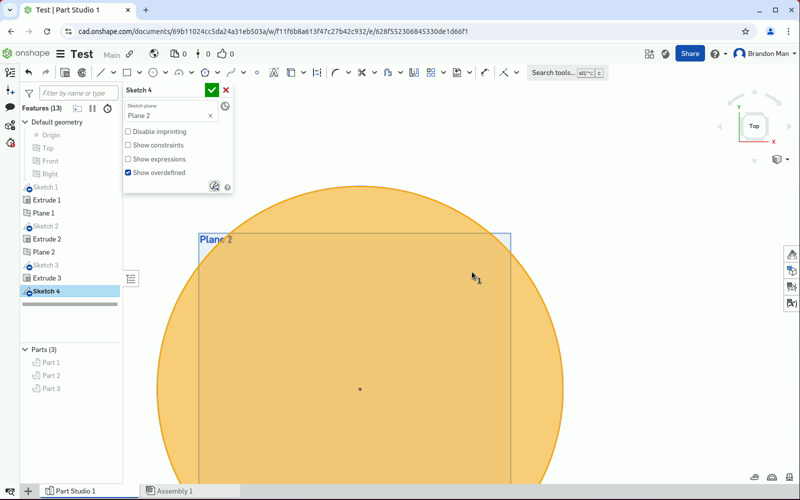
scroll(-6)
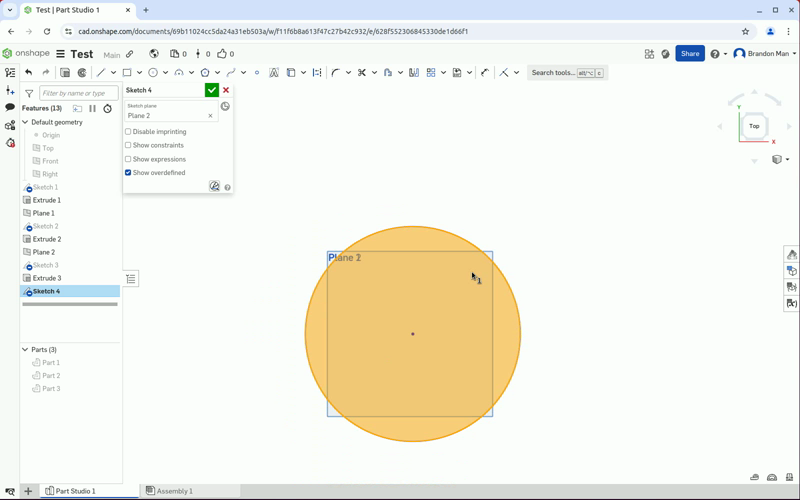
scroll(-6)
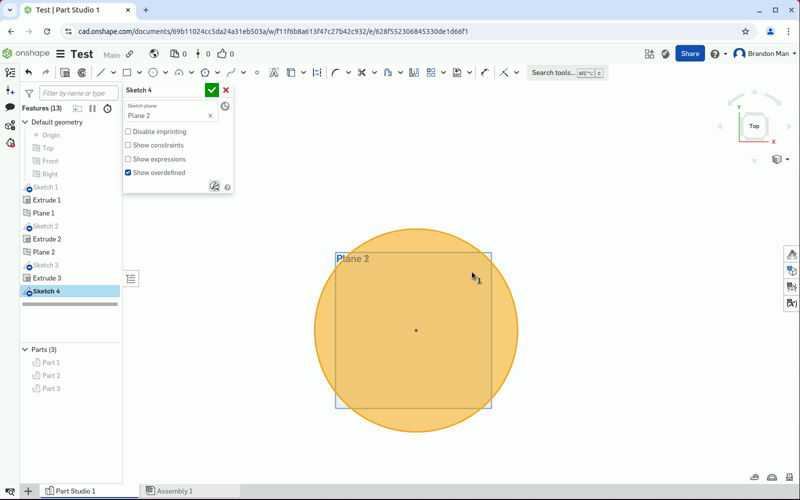
scroll(-6)
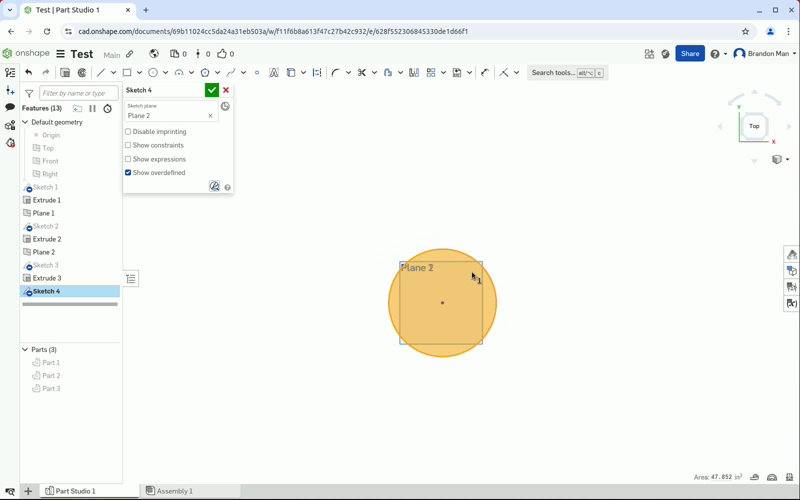
scroll(-6)
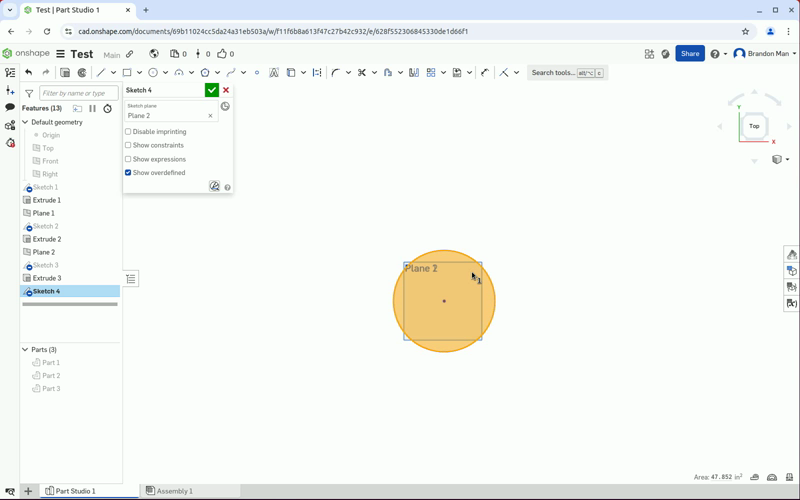
scroll(-6)
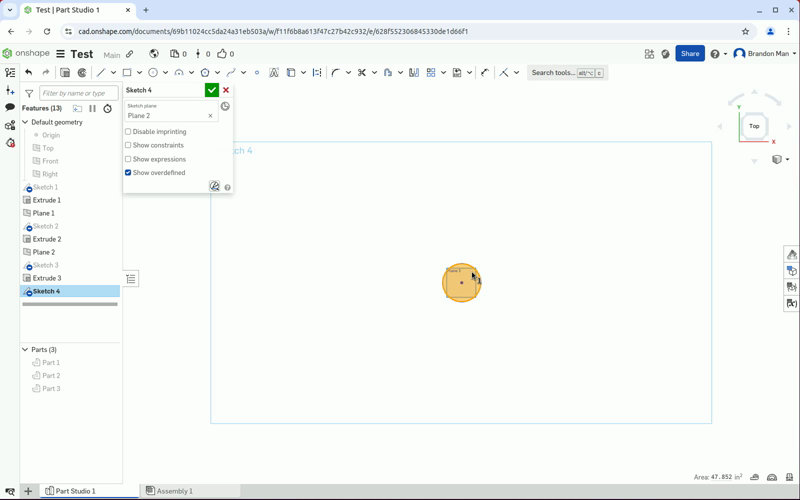
mouse_move(73, 352)
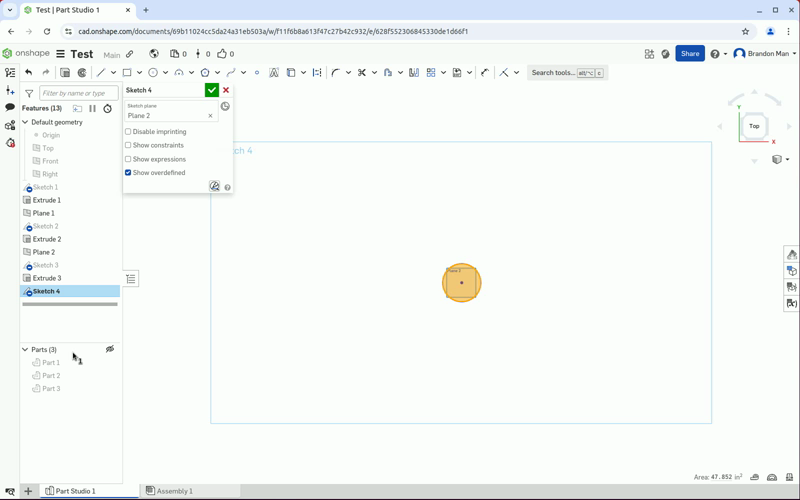
key(shift+y)
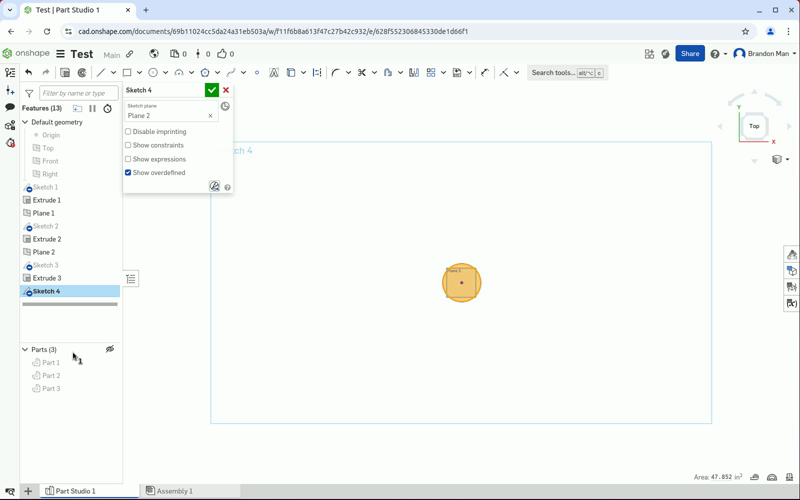
key(shift+e)
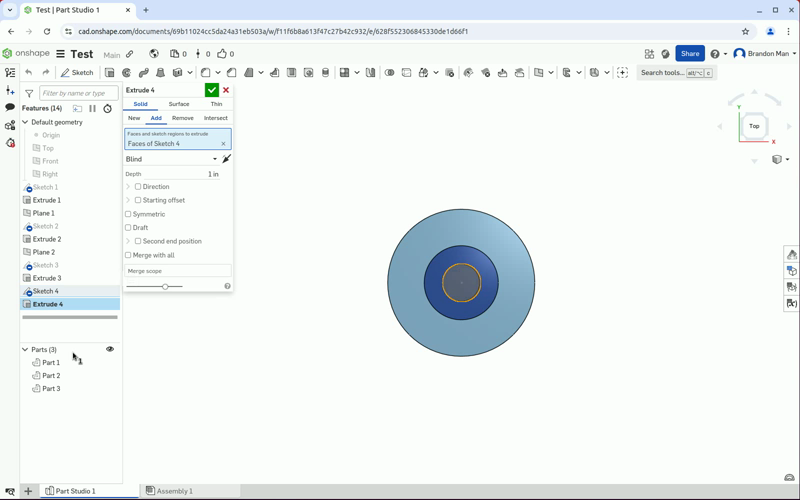
mouse_move(143, 106)
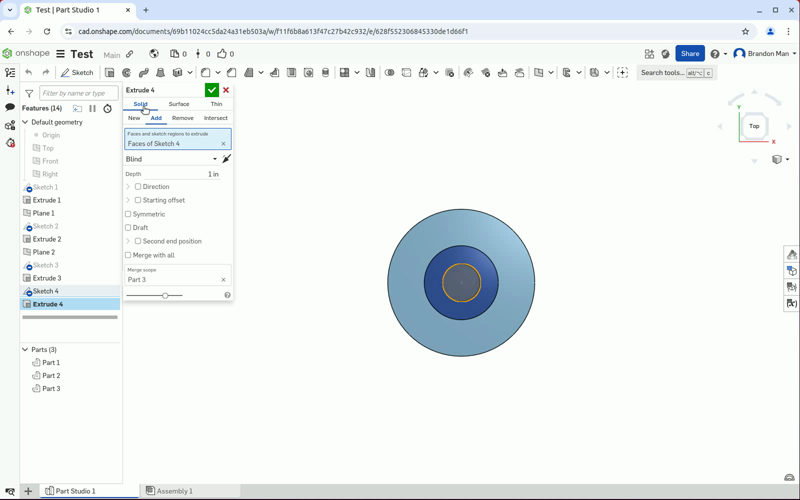
click(143, 106)
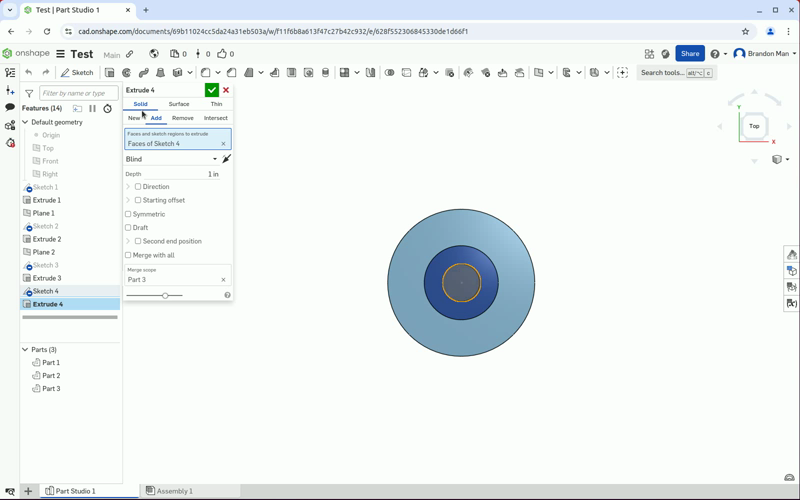
mouse_move(137, 120)
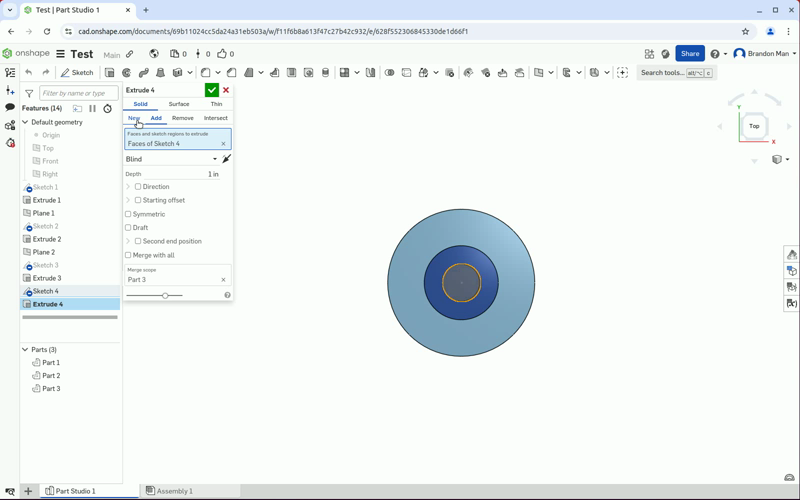
click(137, 120)
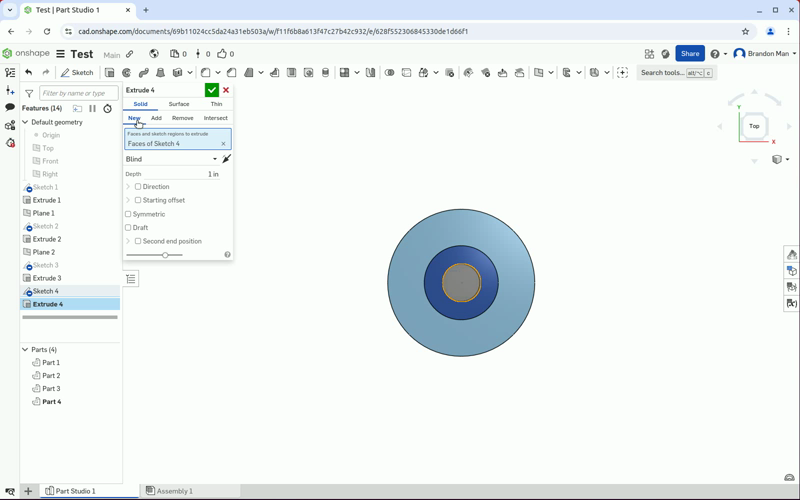
key(tab, 4)
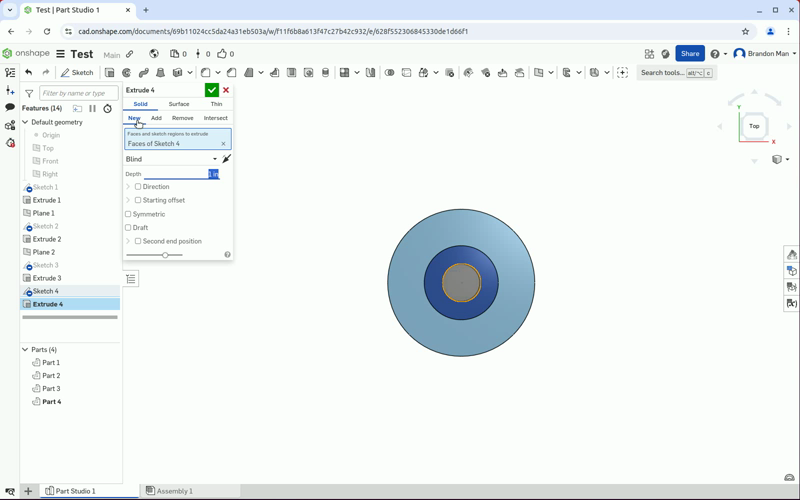
text(14.924)
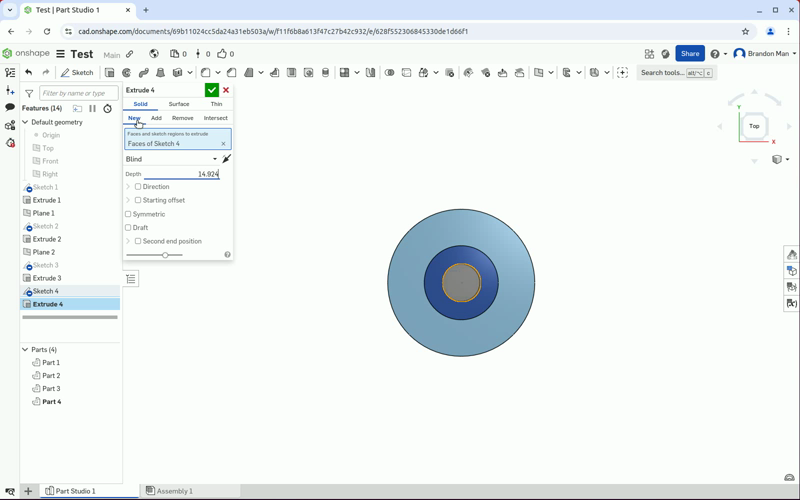
key(enter)
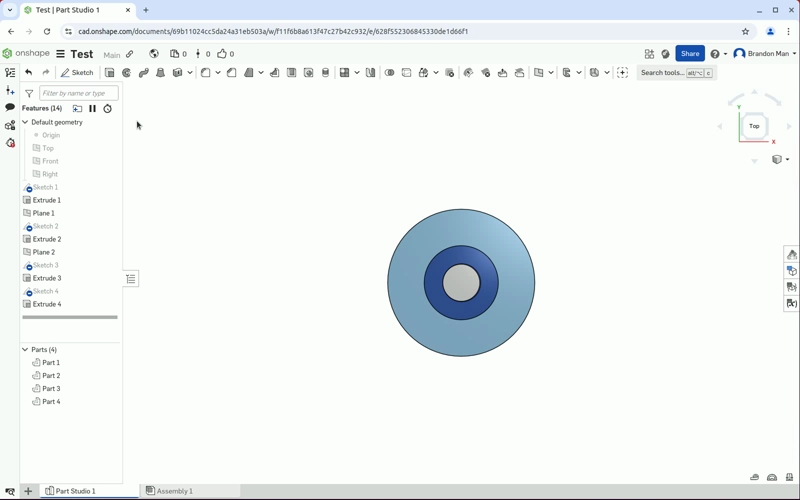
key(shift+h)
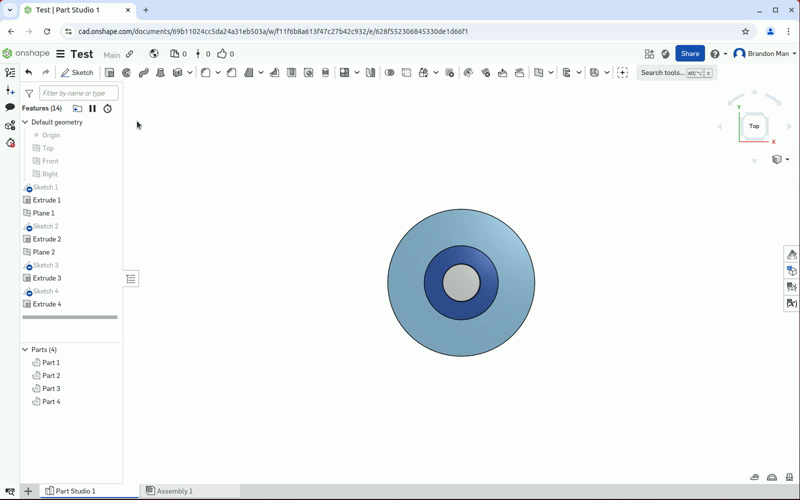
key(shift+h)
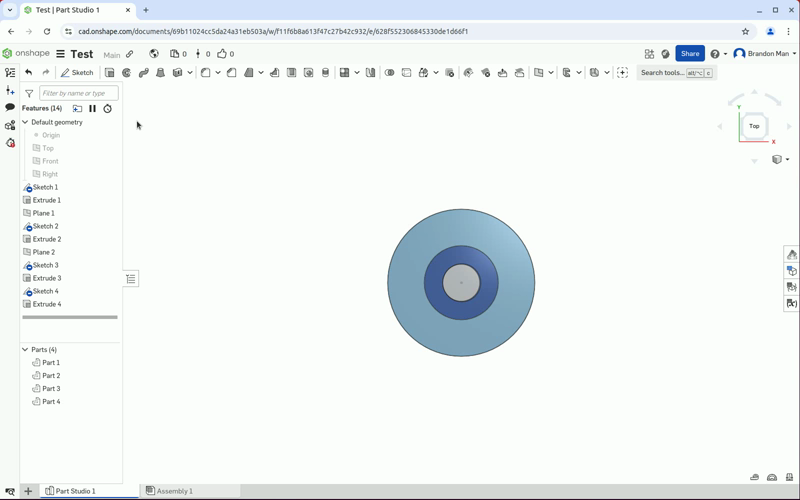
key(shift+7)
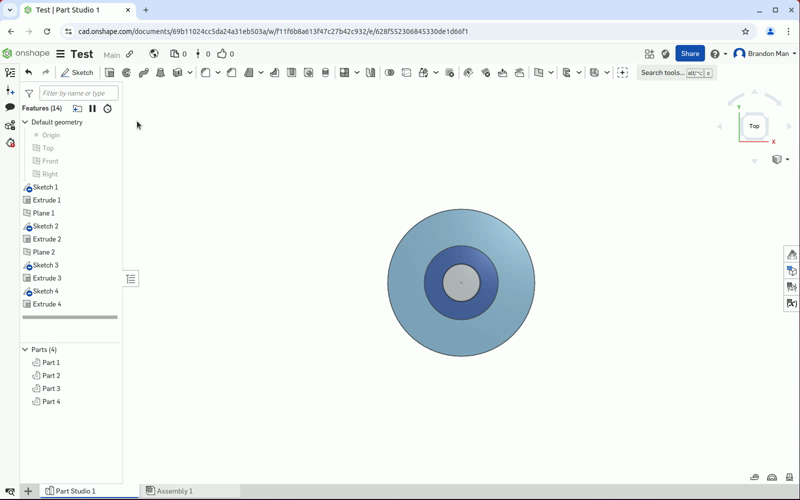
key(up, 3)
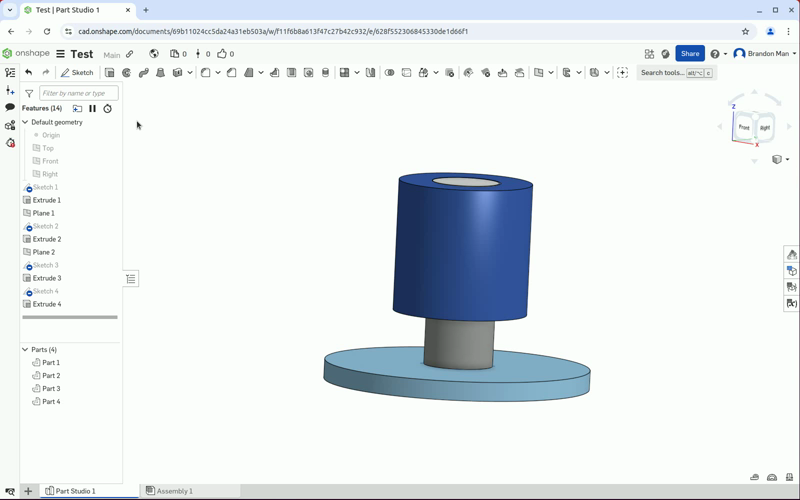
key(left, 3)
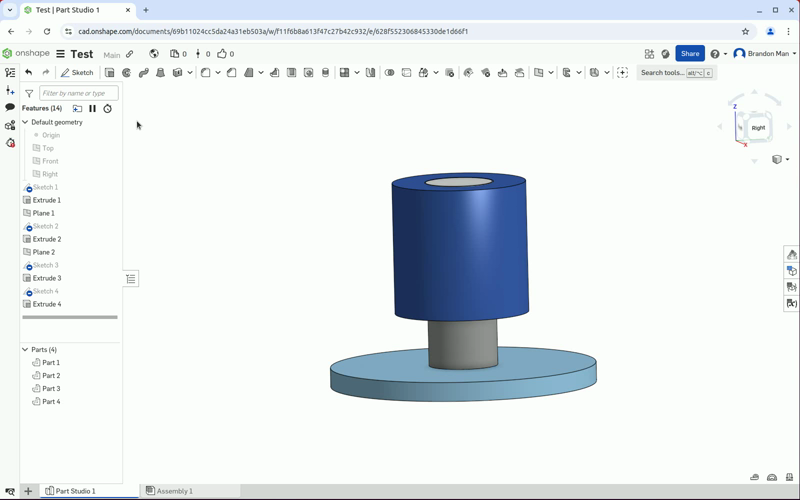
key(right, 3)
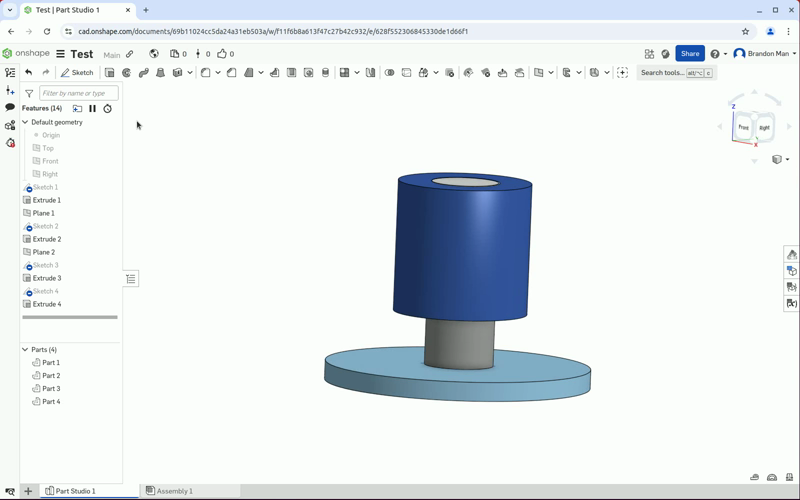
key(down, 3)
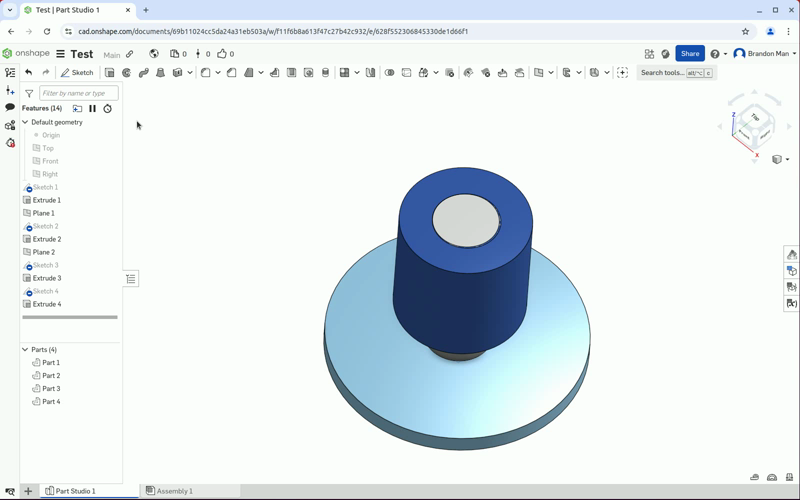
mouse_move(73, 189)
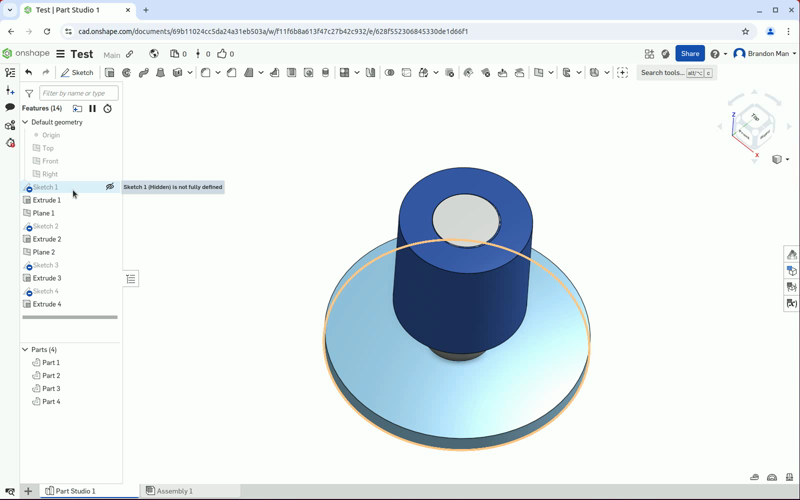
click(73, 189)